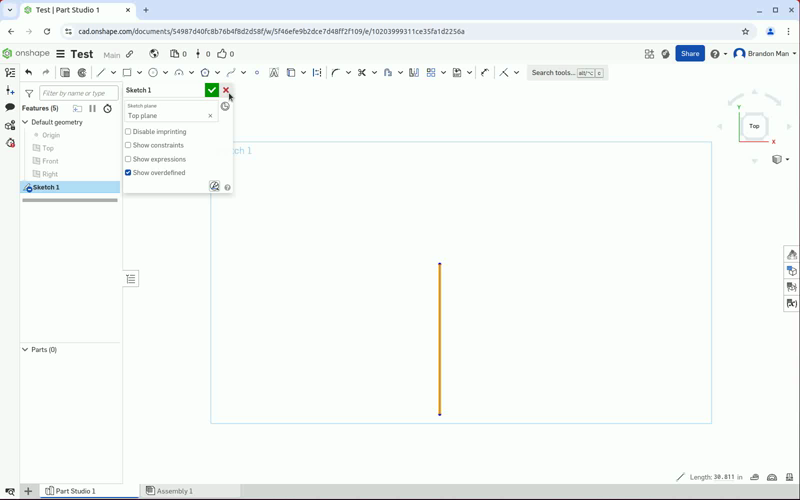
key(shift+h)
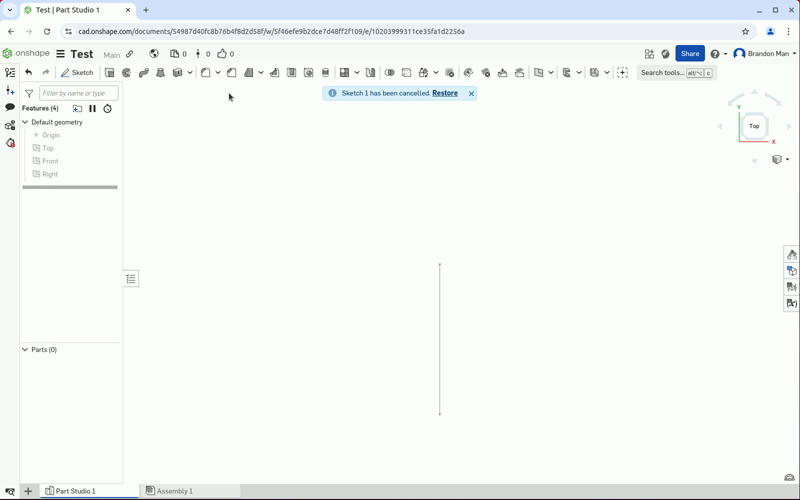
mouse_move(73, 352)
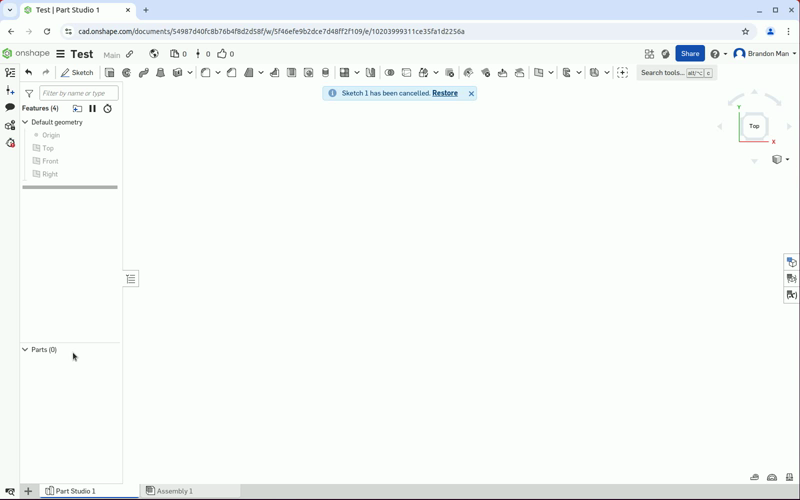
key(y)
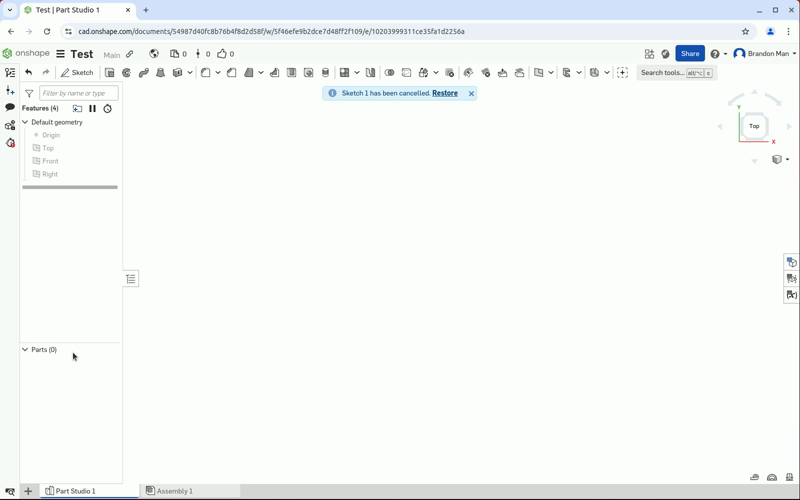
key(shift+p)
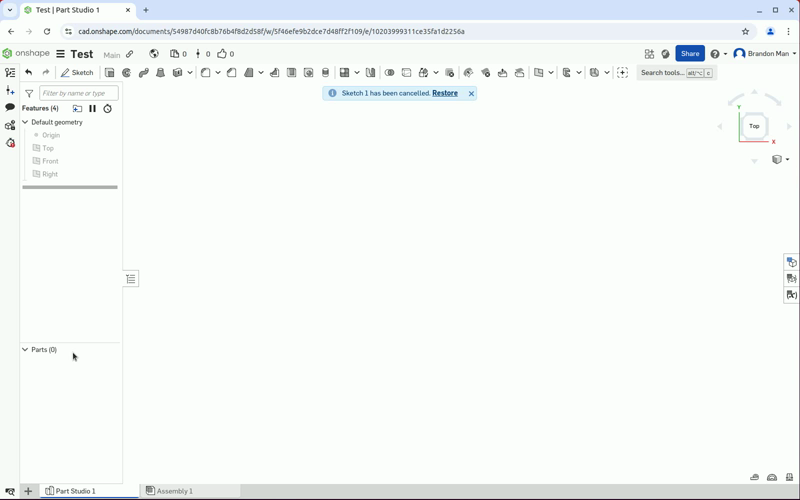
key(space)
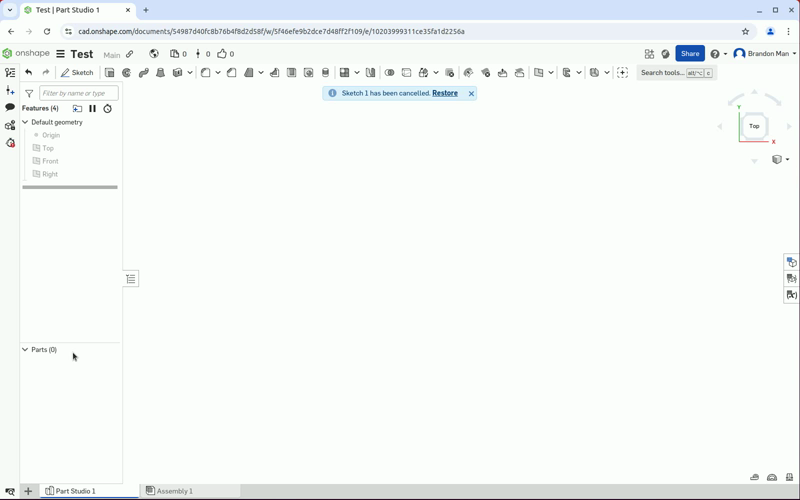
key_down(shift)
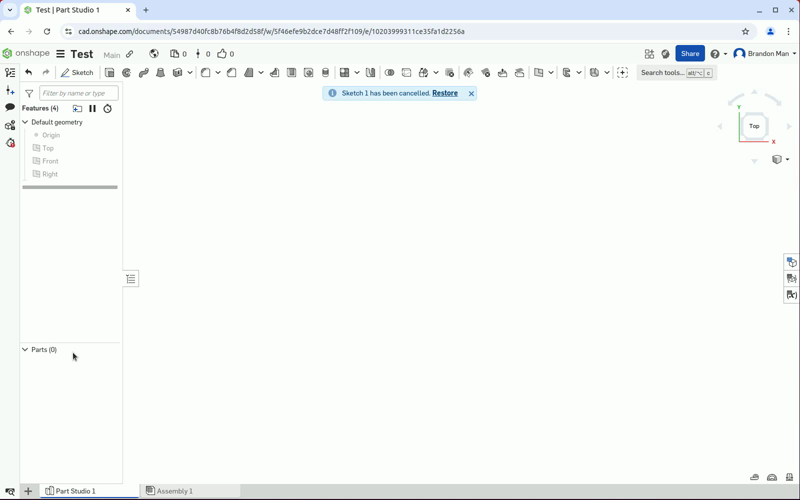
key(up)
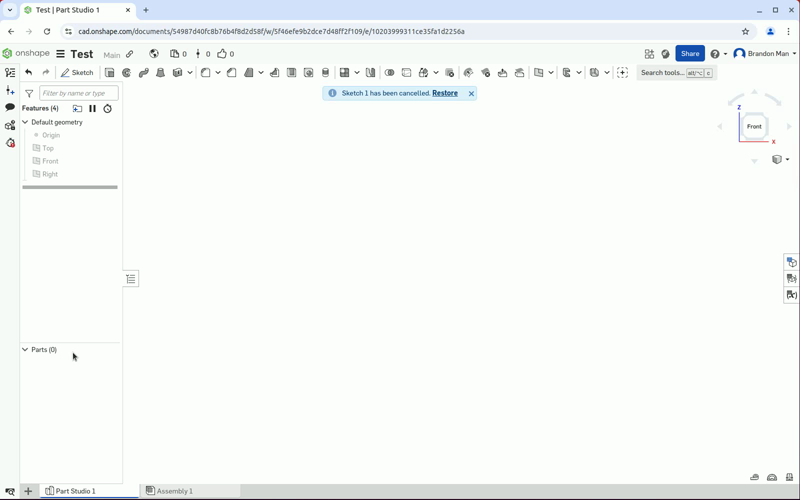
key_up(shift)
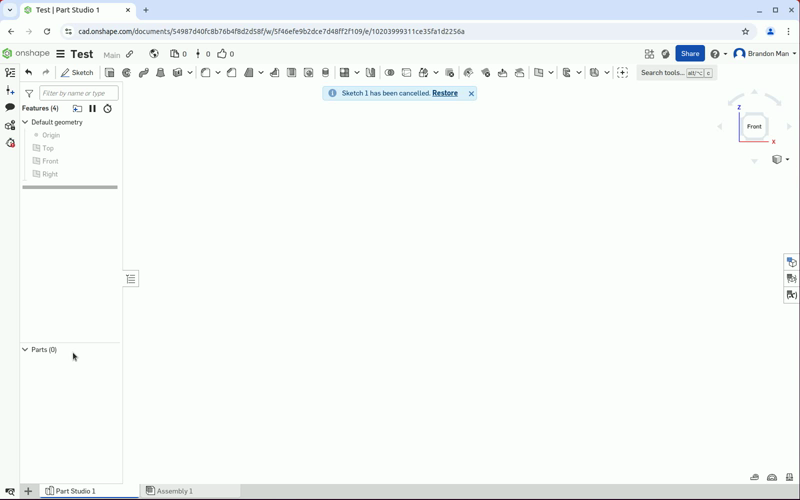
mouse_move(73, 352)
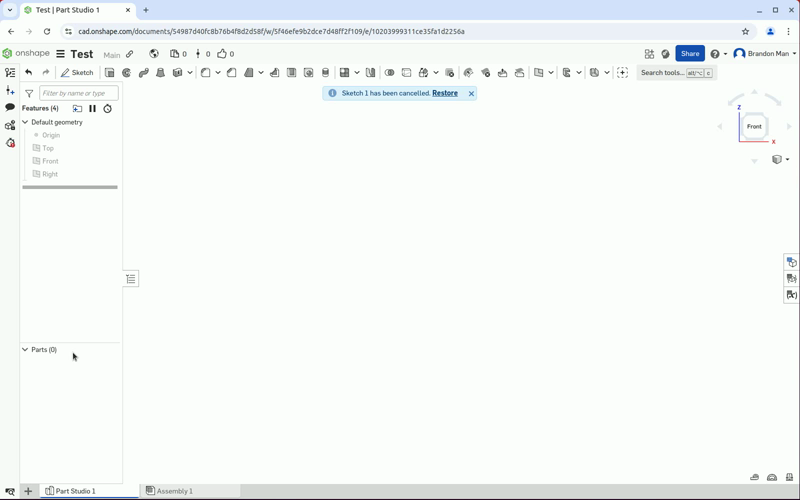
key(shift+y)
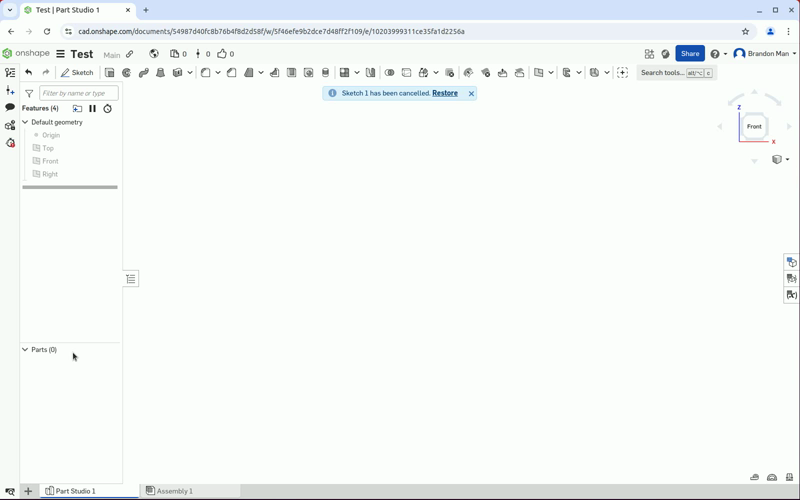
key(shift+s)
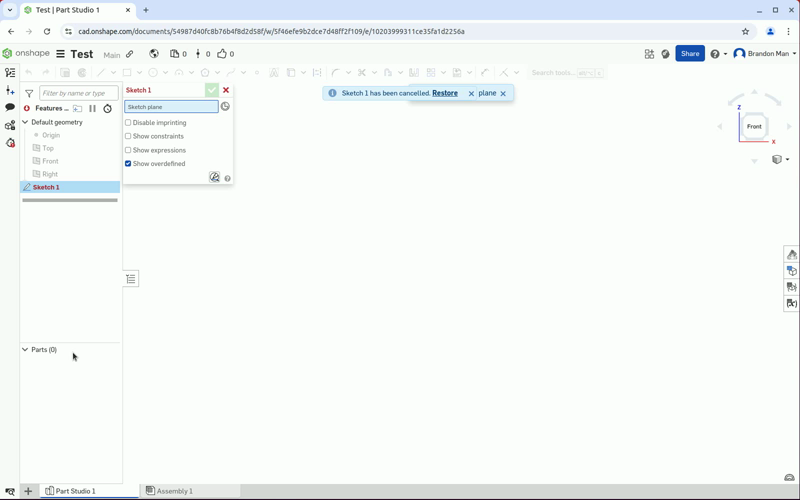
mouse_move(73, 163)
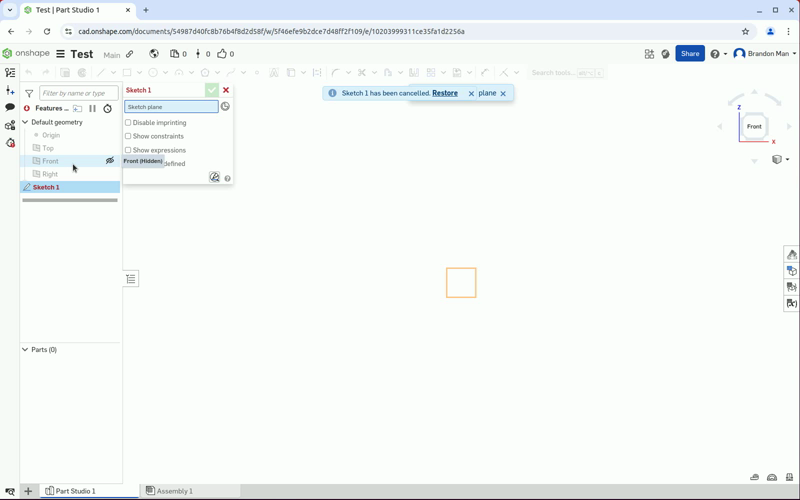
click(73, 163)
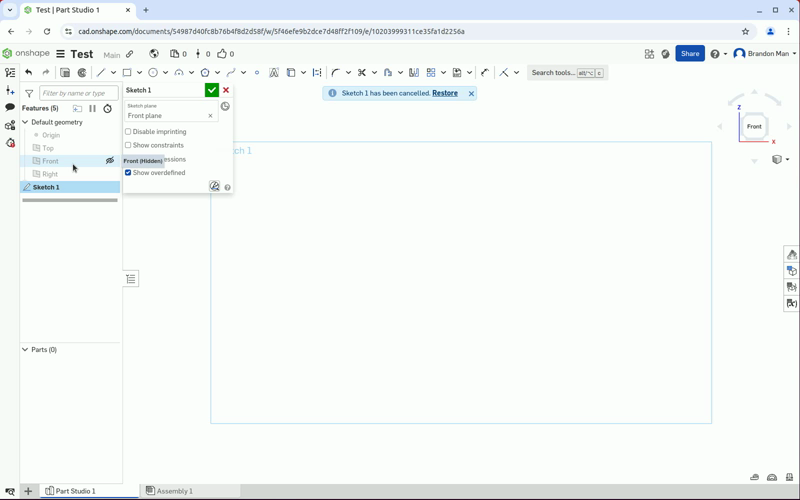
mouse_move(73, 352)
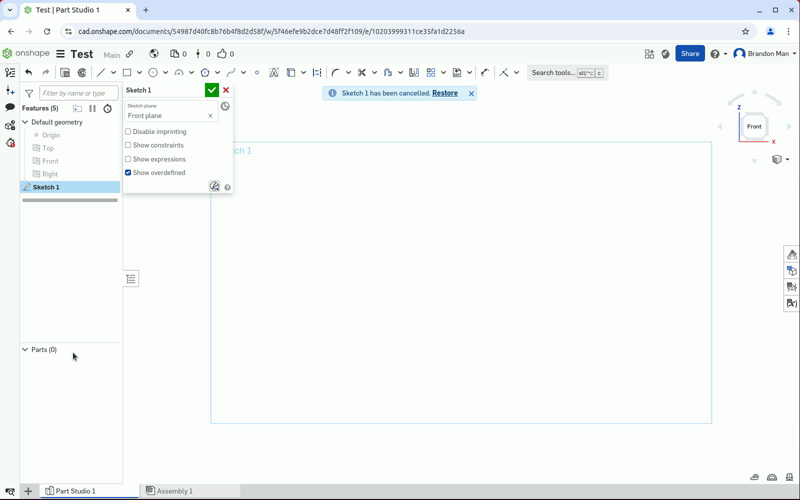
key(y)
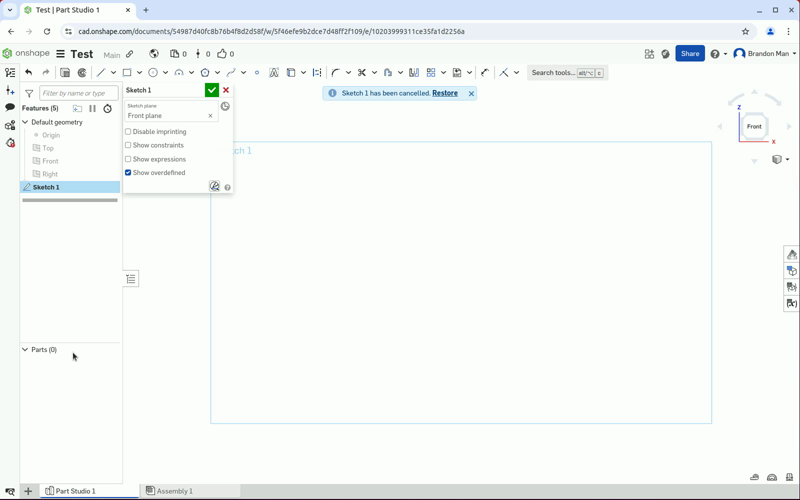
key(a)
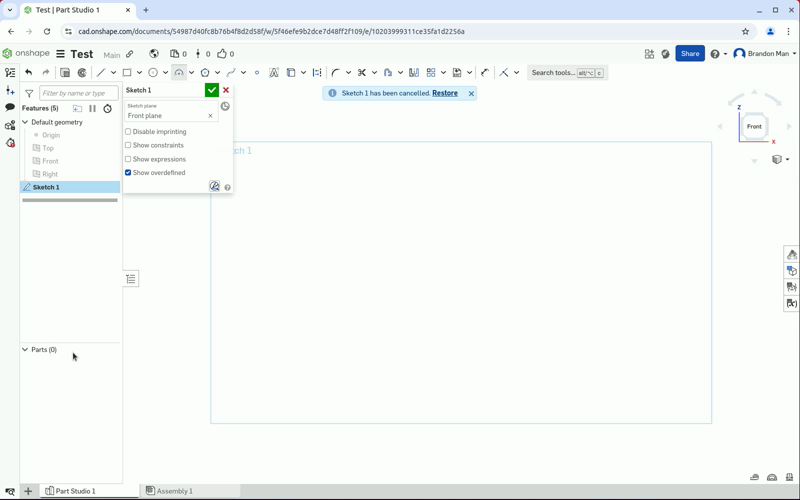
key_down(shift)
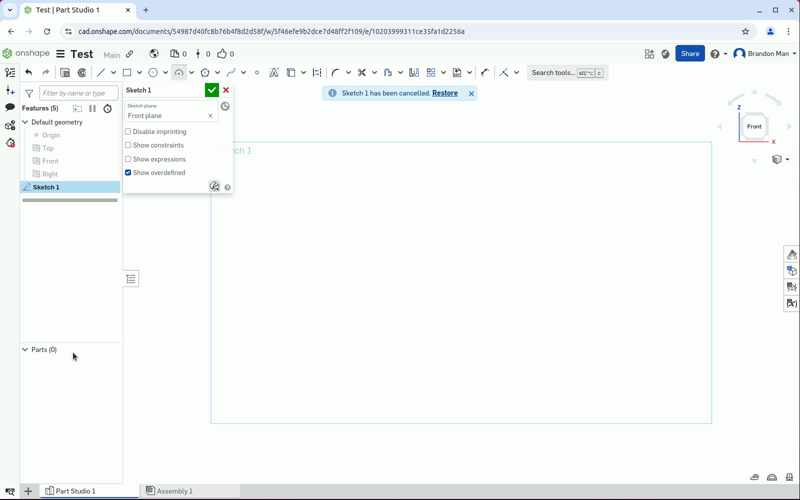
mouse_move(377, 351)
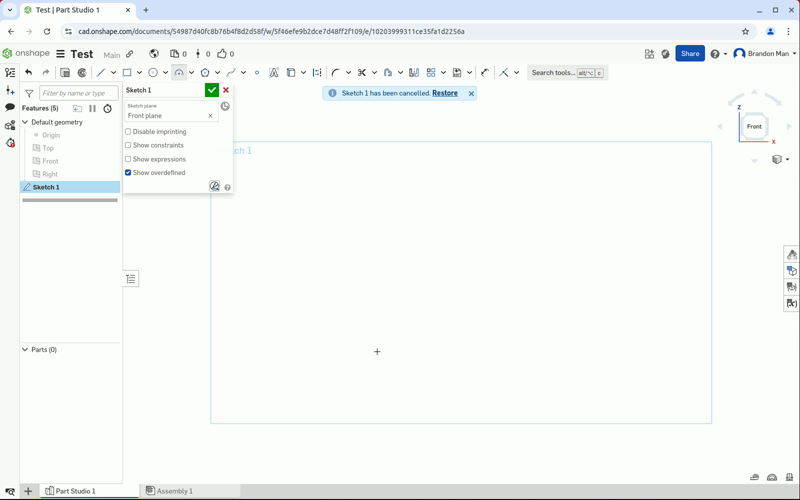
click(377, 351)
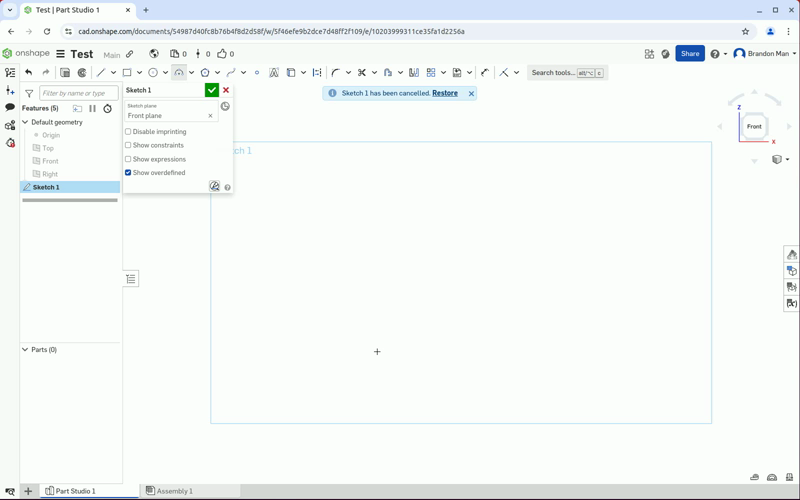
key_up(shift)
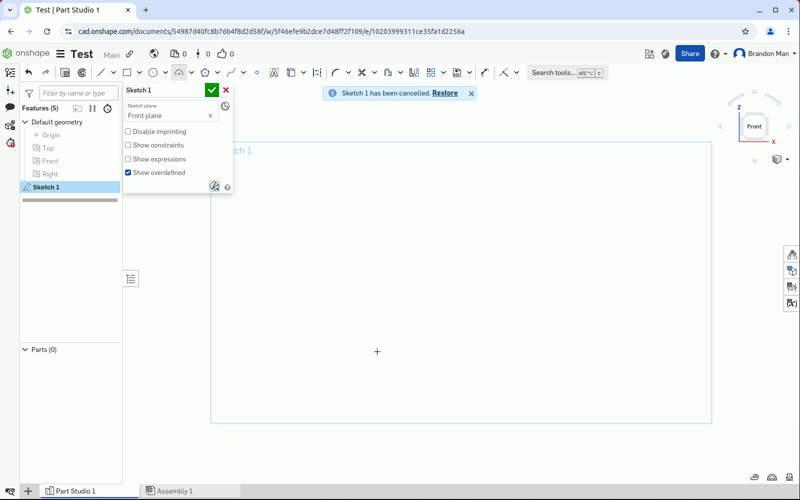
key_down(shift)
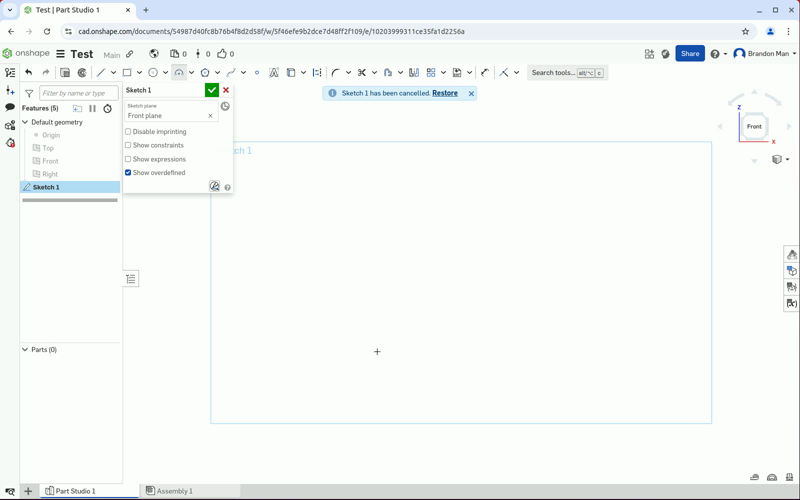
mouse_move(535, 206)
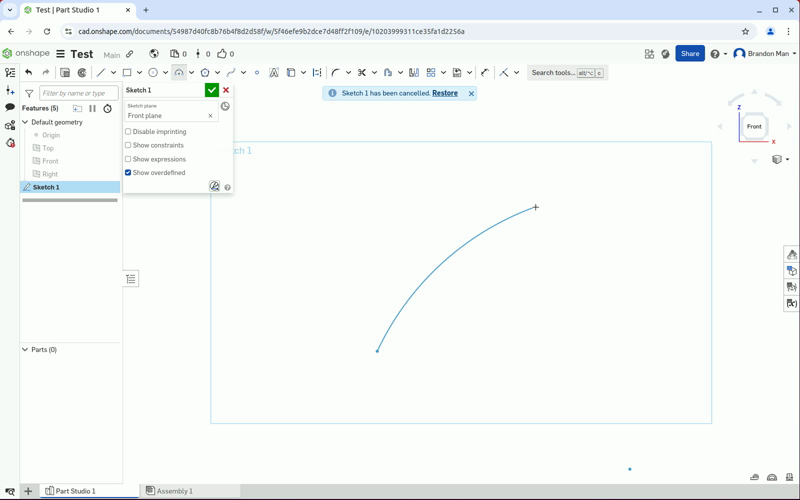
click(535, 206)
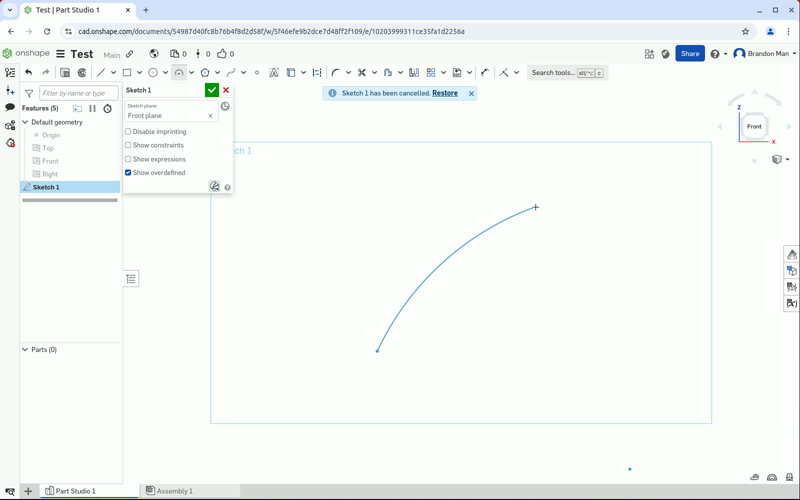
mouse_move(532, 361)
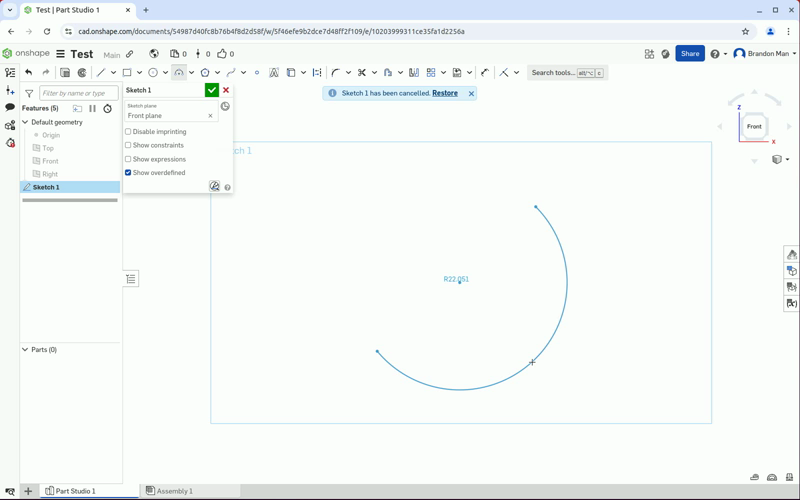
click(532, 361)
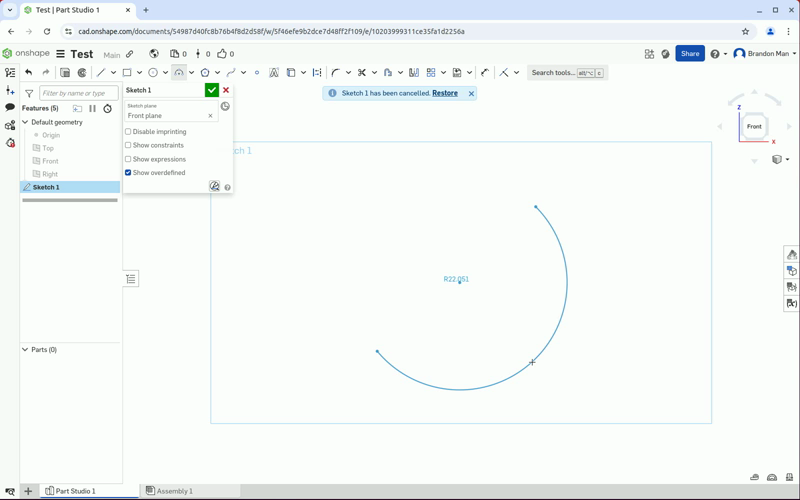
key_up(shift)
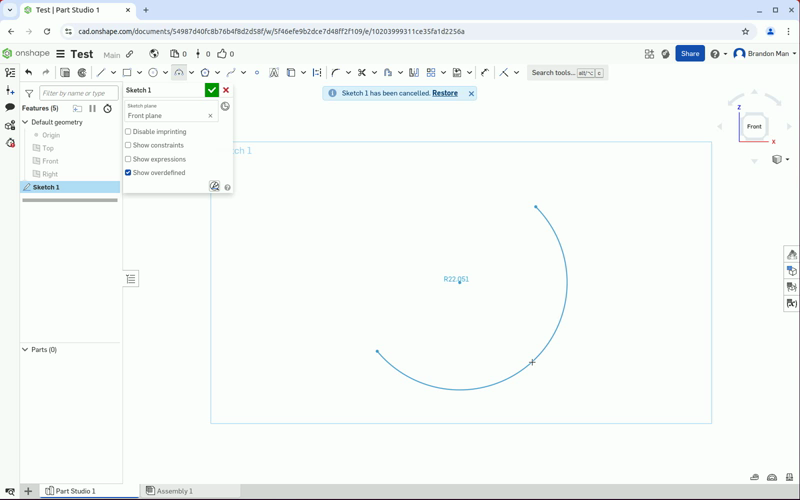
key(esc)
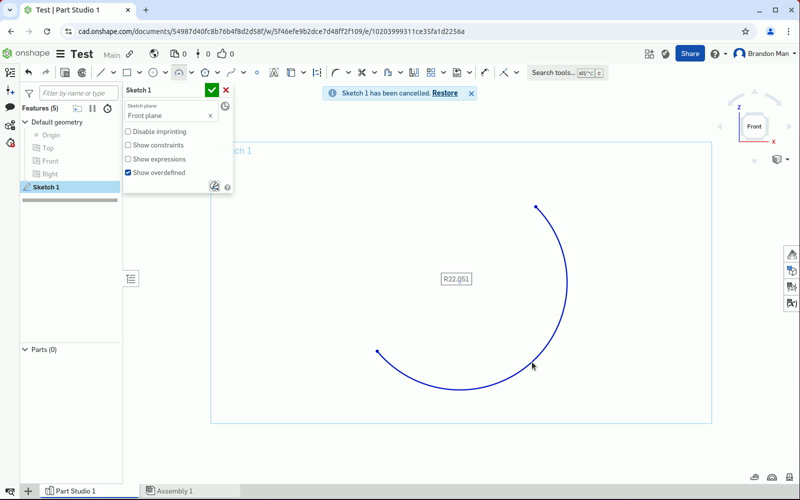
key(l)
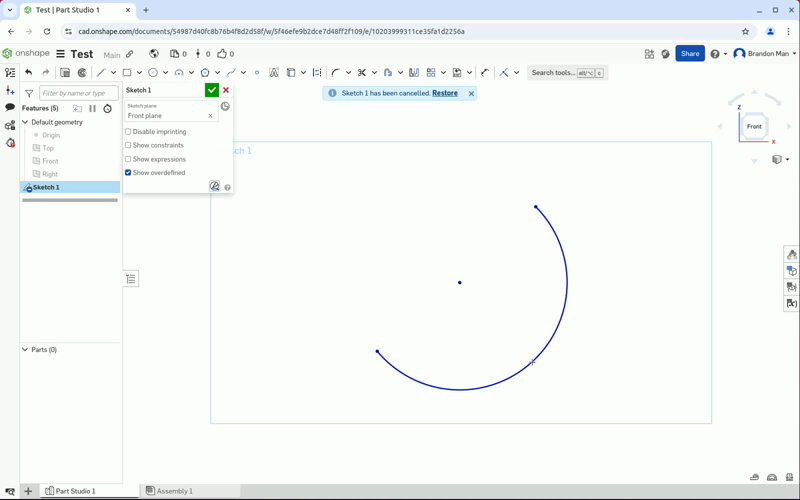
mouse_move(535, 206)
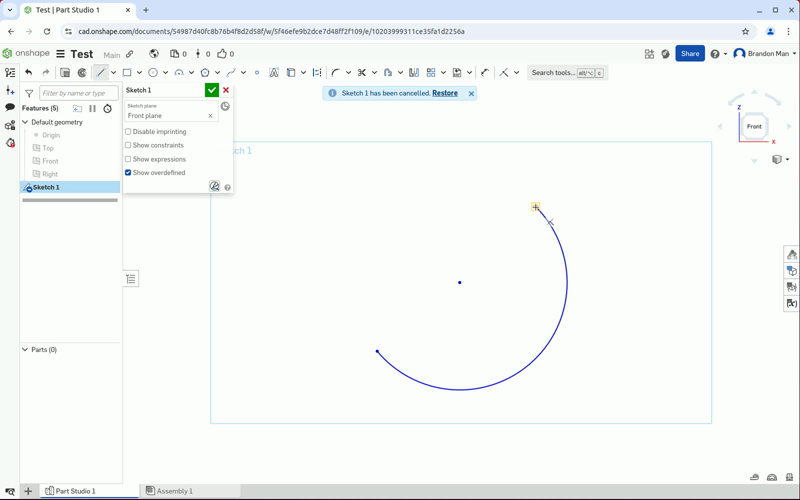
click(535, 206)
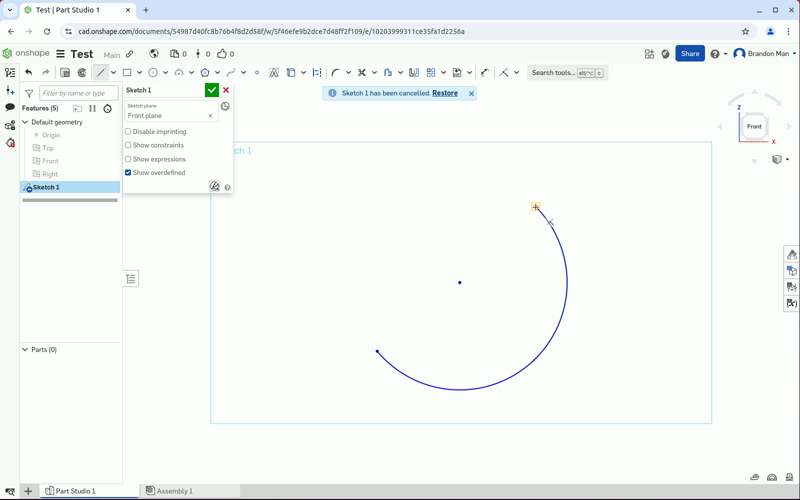
key_down(shift)
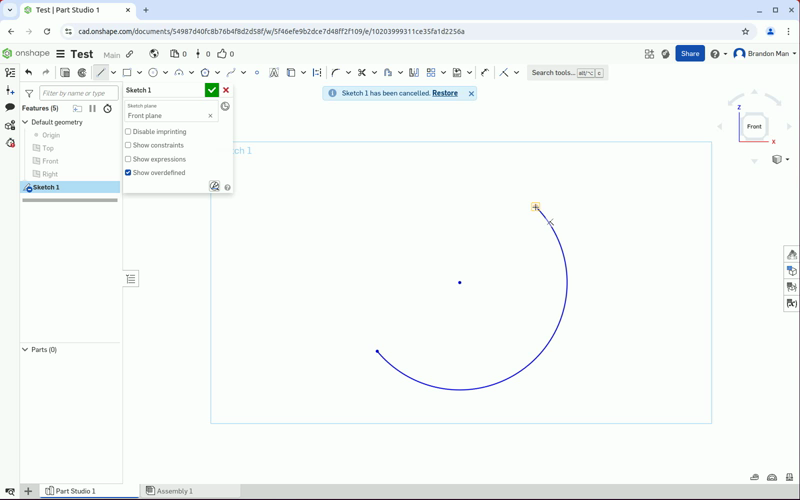
mouse_move(535, 351)
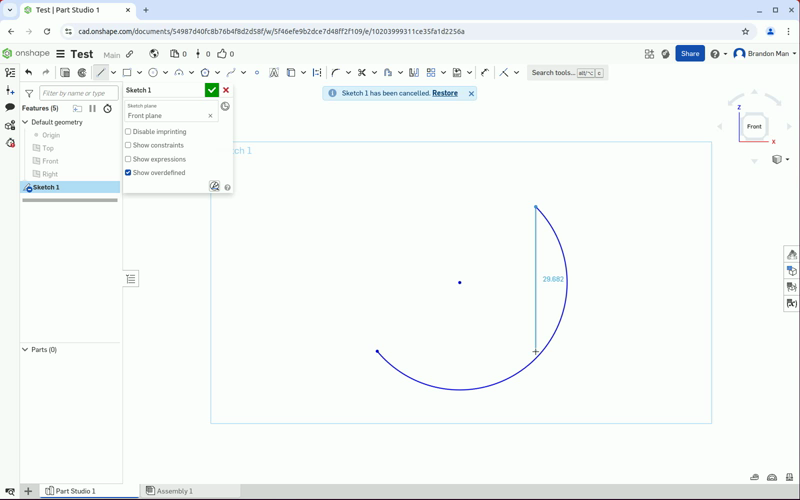
click(535, 351)
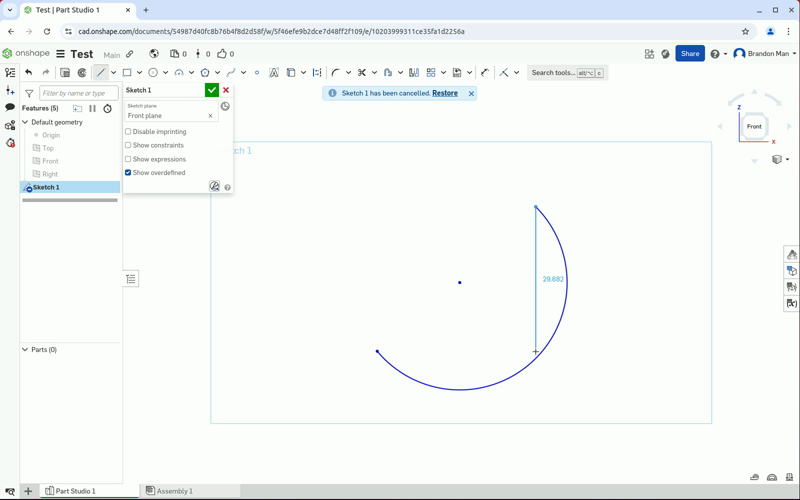
key_up(shift)
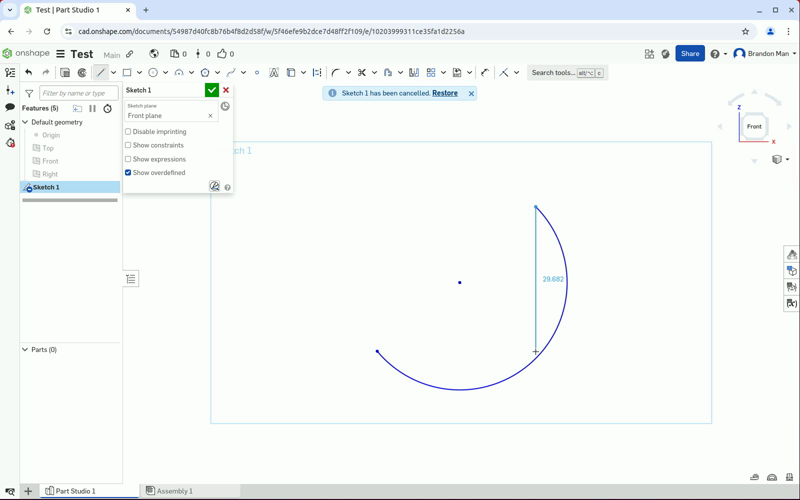
key_down(shift)
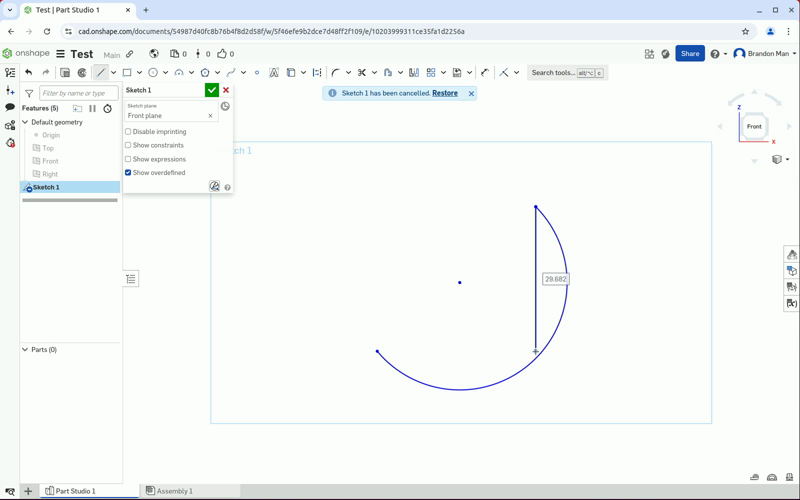
mouse_move(377, 351)
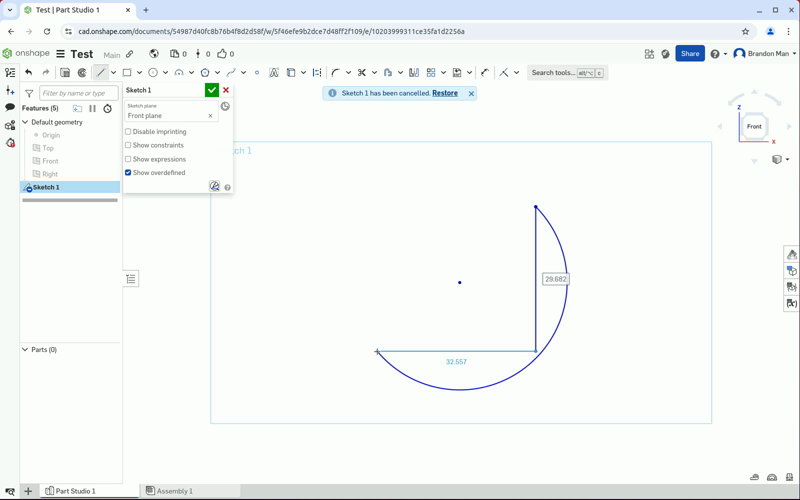
key_up(shift)
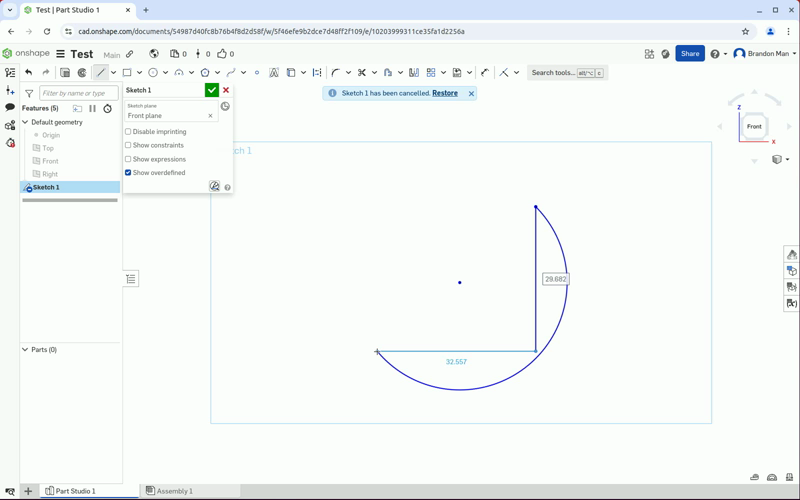
click(377, 351)
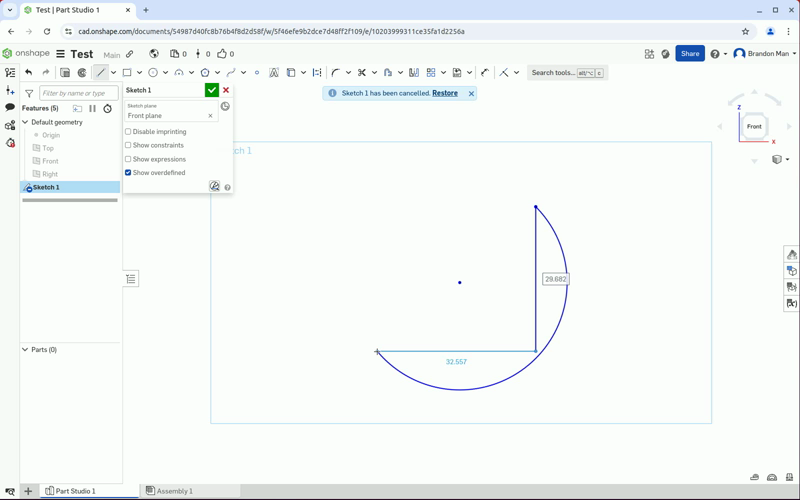
key(esc)
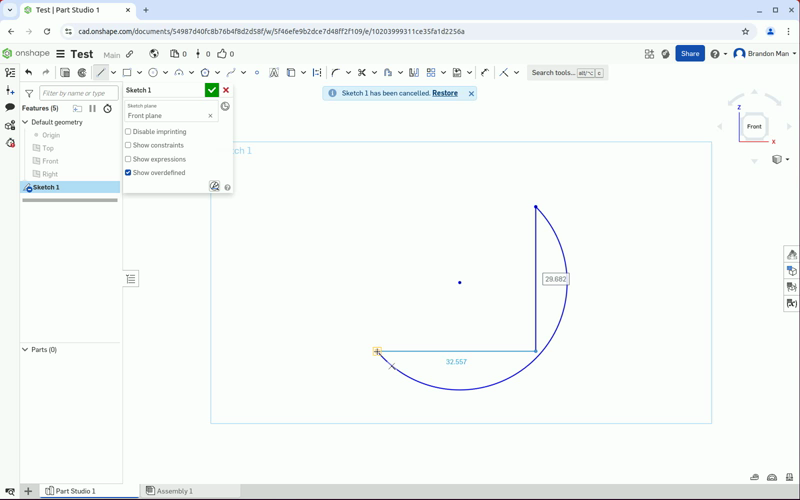
mouse_move(552, 246)
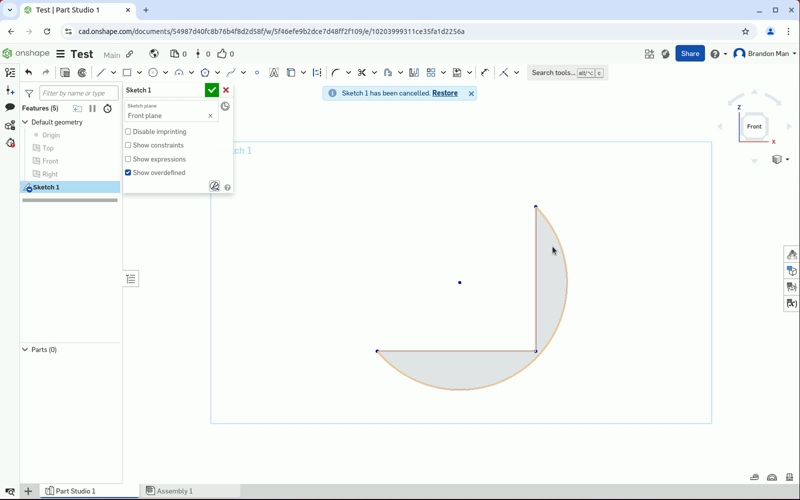
click(552, 246)
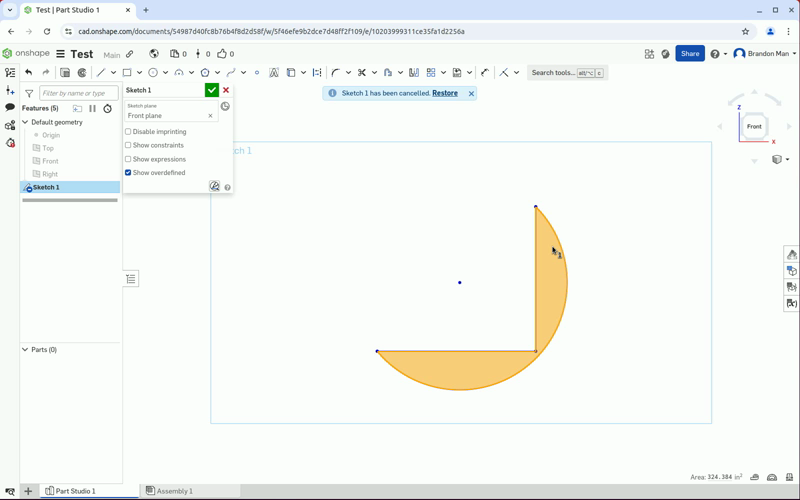
mouse_move(73, 352)
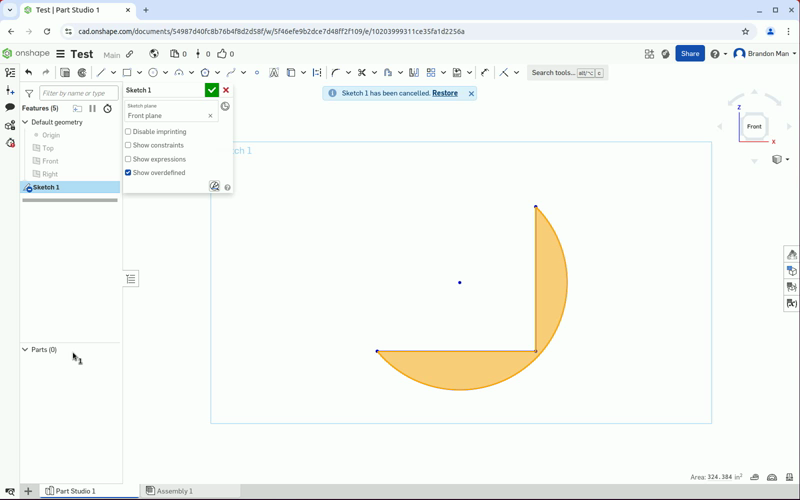
key(shift+y)
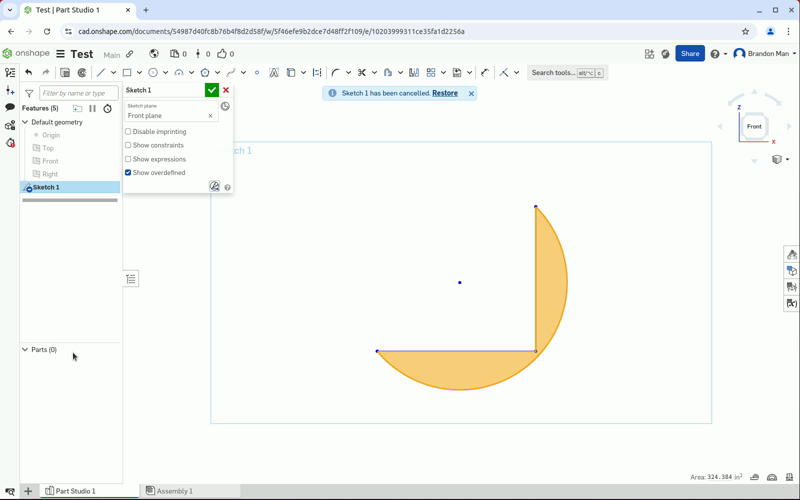
key(shift+e)
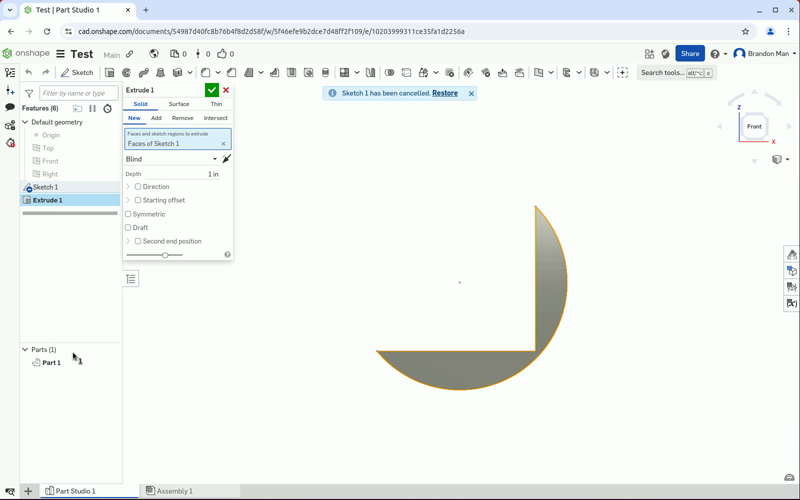
mouse_move(143, 106)
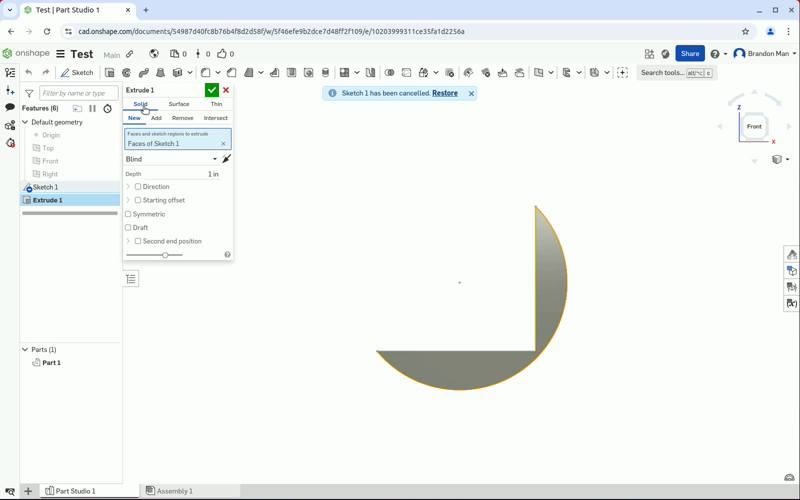
click(143, 106)
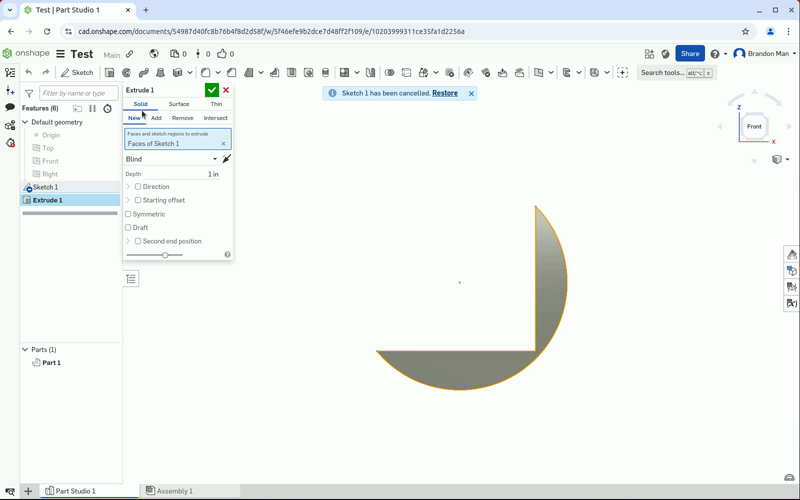
mouse_move(137, 120)
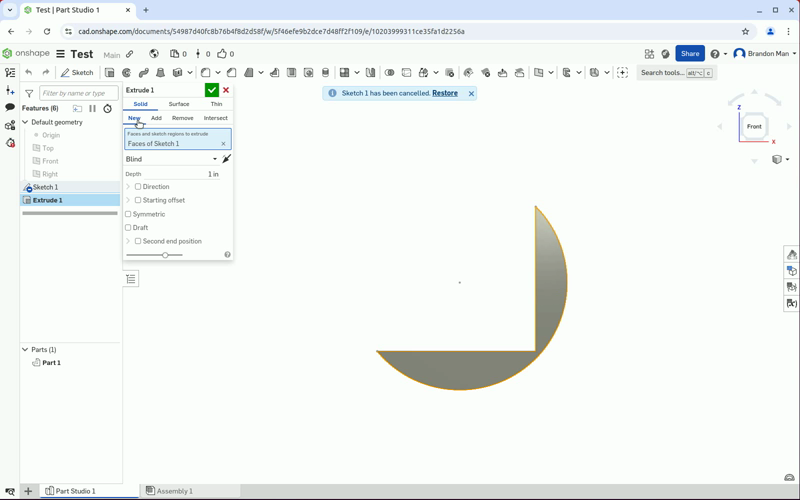
click(137, 120)
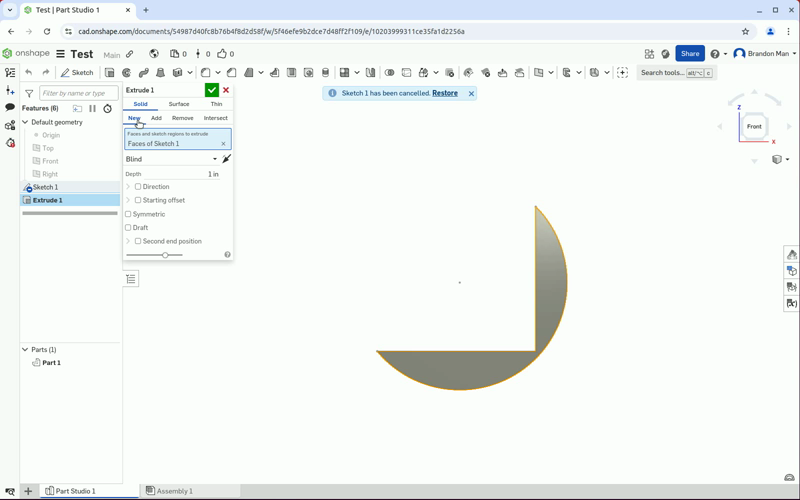
key(tab, 4)
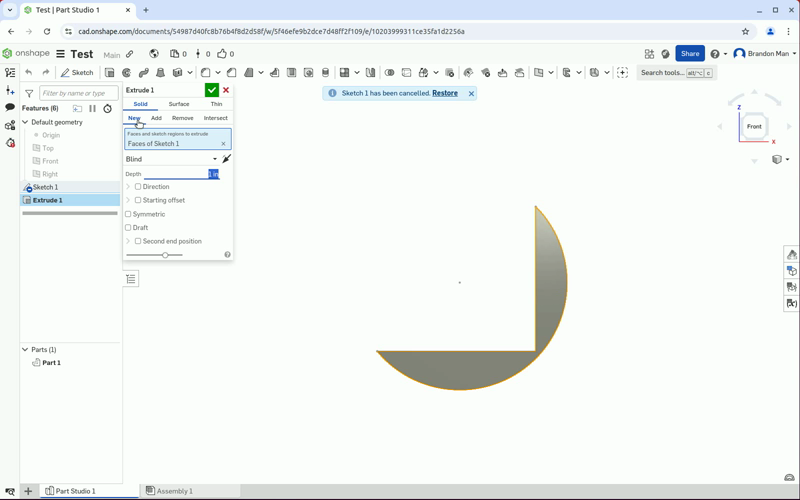
text(20.22)
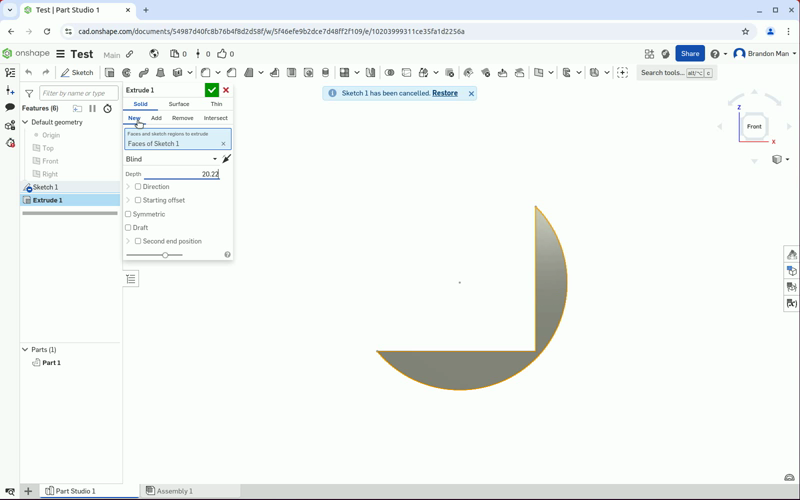
key(enter)
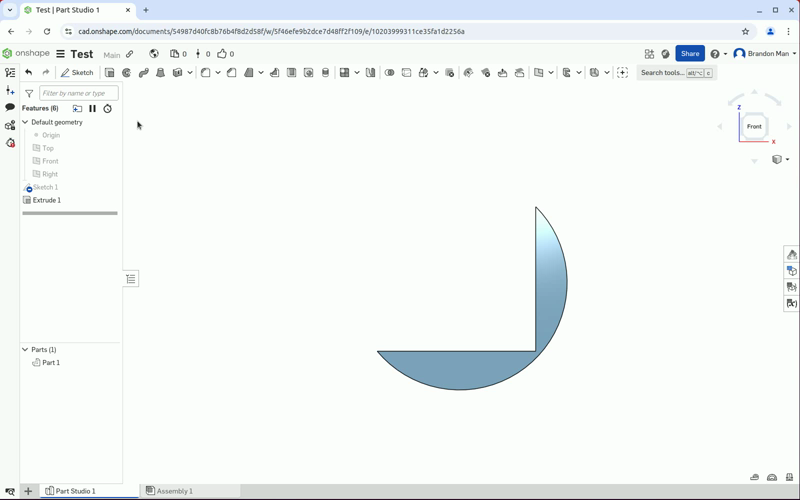
key(shift+h)
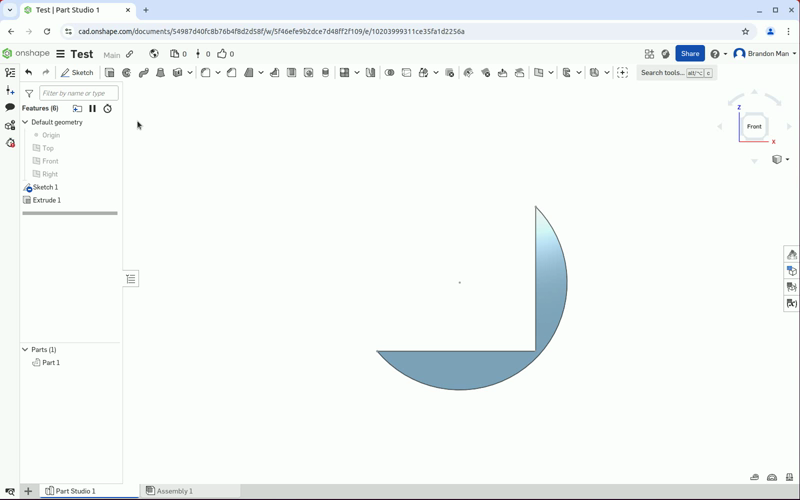
key(shift+h)
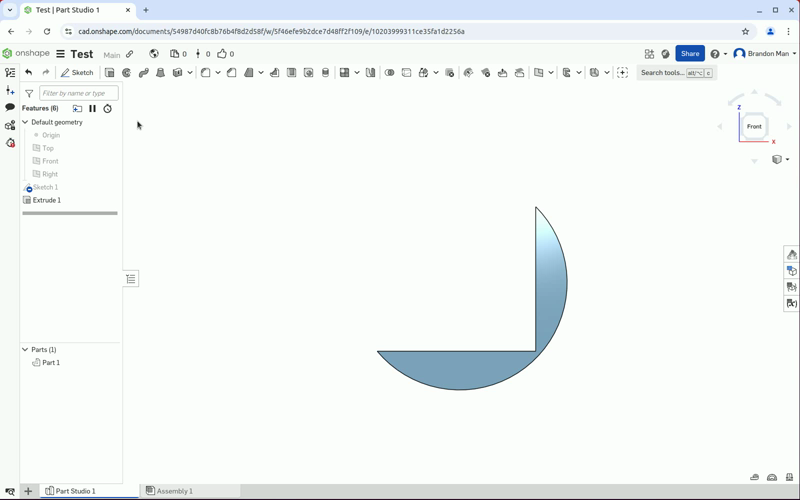
mouse_move(73, 189)
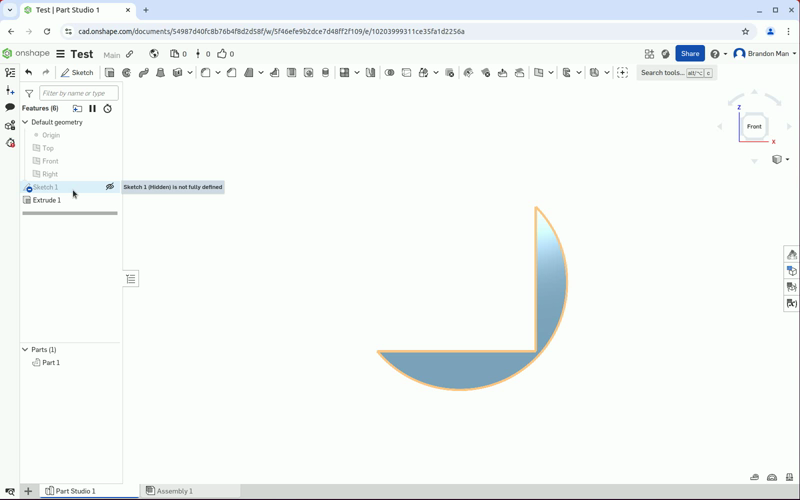
click(73, 189)
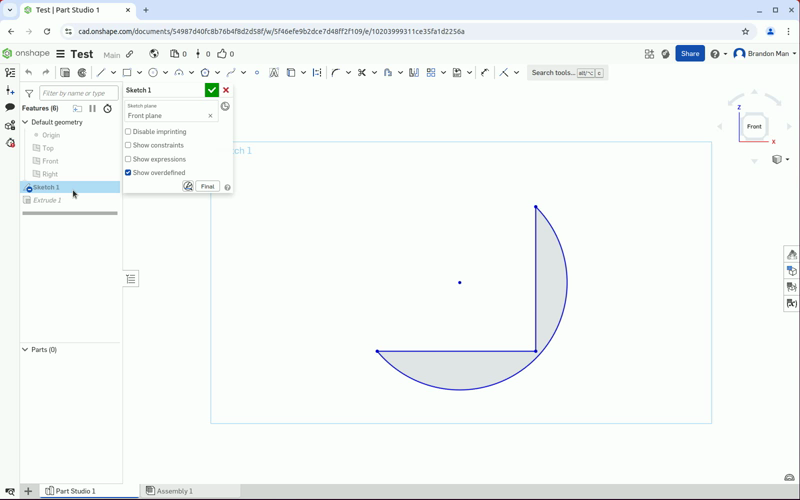
mouse_move(229, 92)
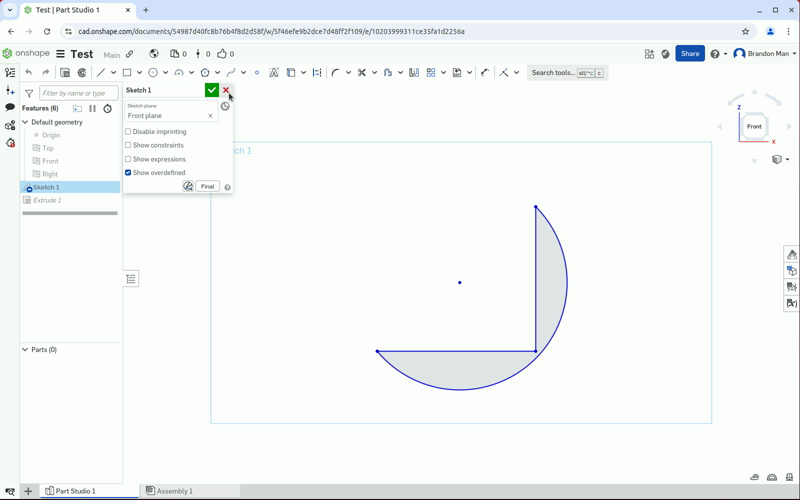
click(229, 92)
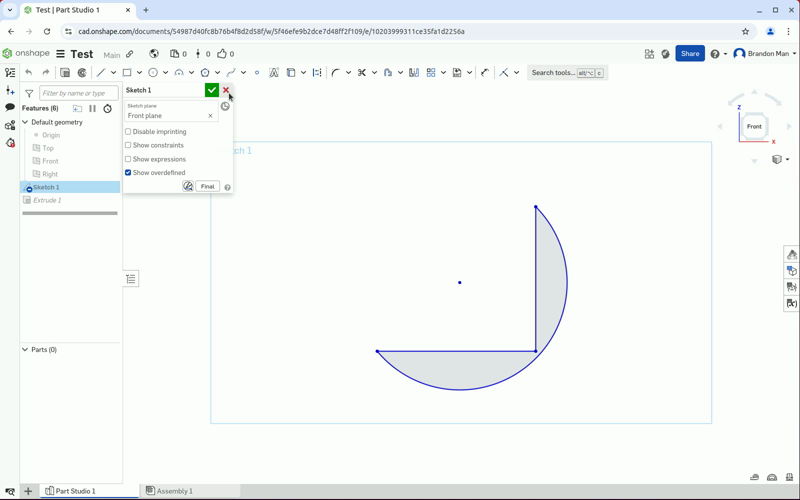
key(shift+s)
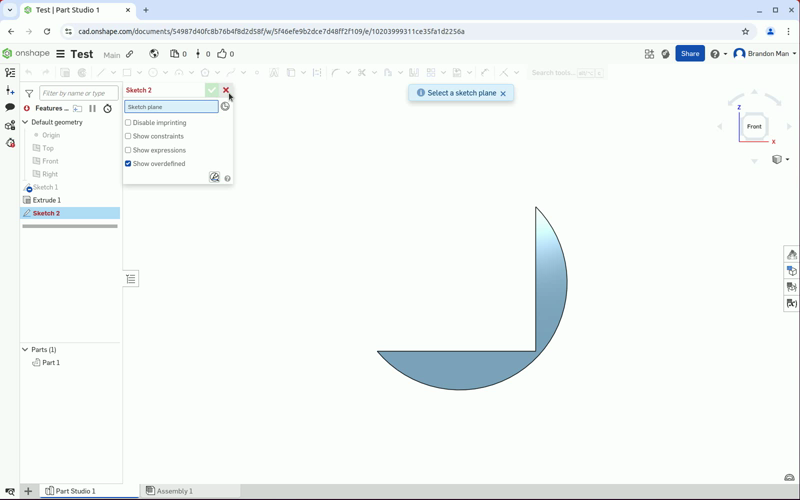
mouse_move(73, 163)
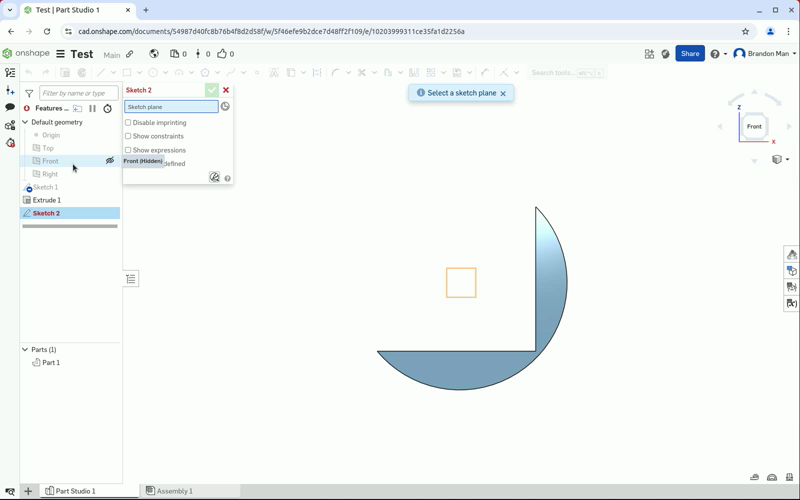
click(73, 163)
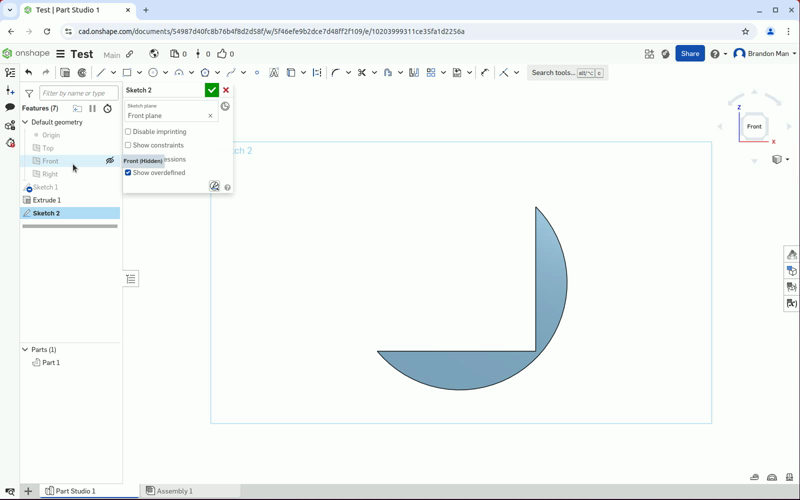
mouse_move(73, 352)
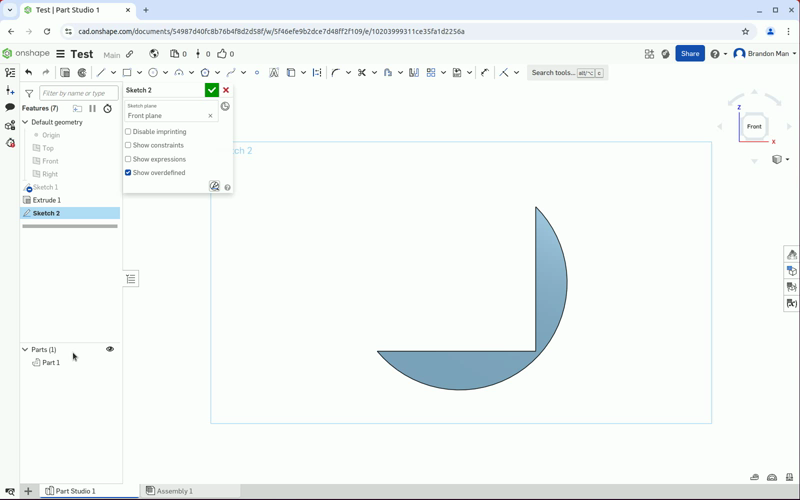
key(y)
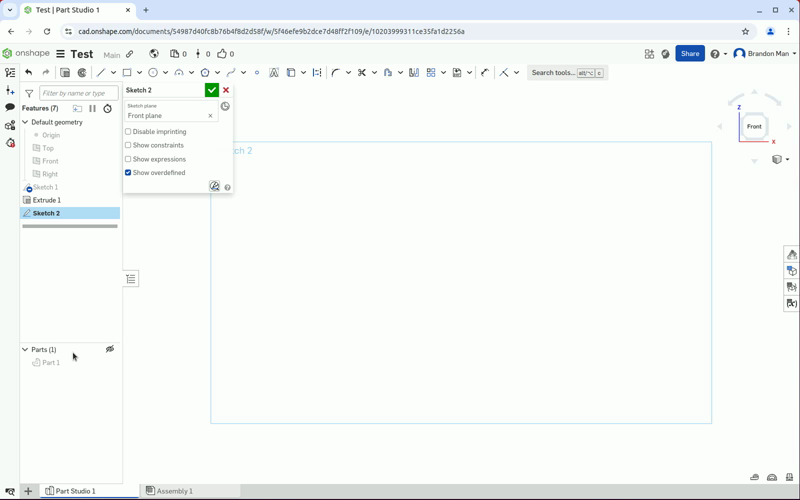
key(l)
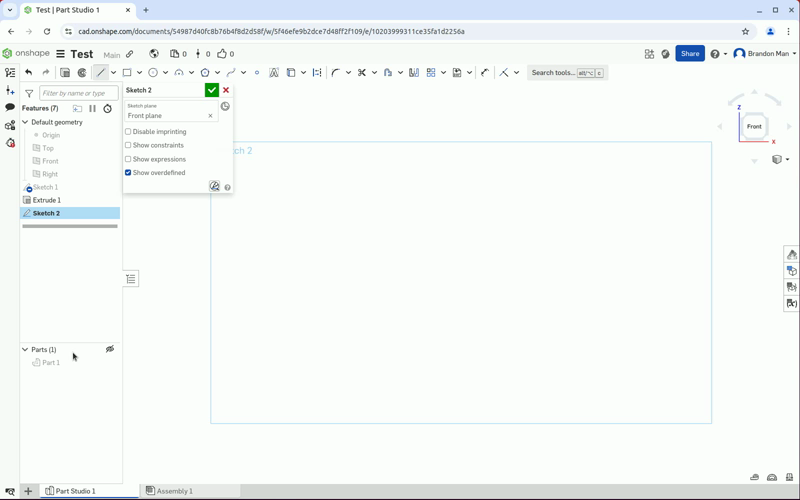
key_down(shift)
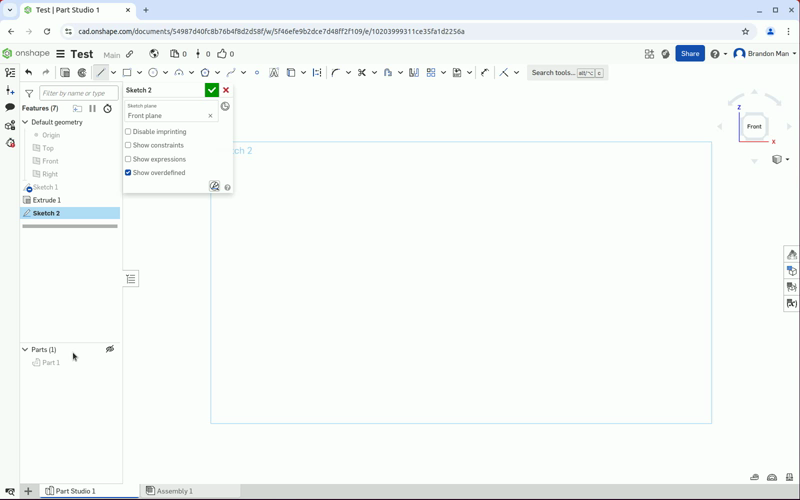
mouse_move(377, 351)
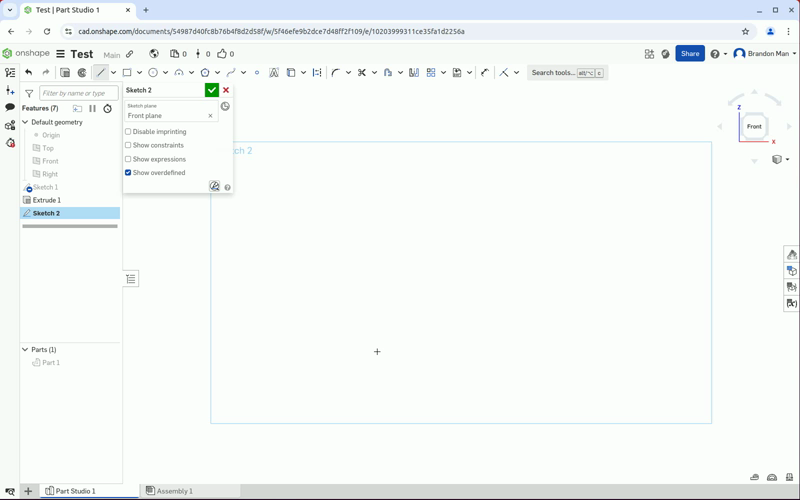
click(377, 351)
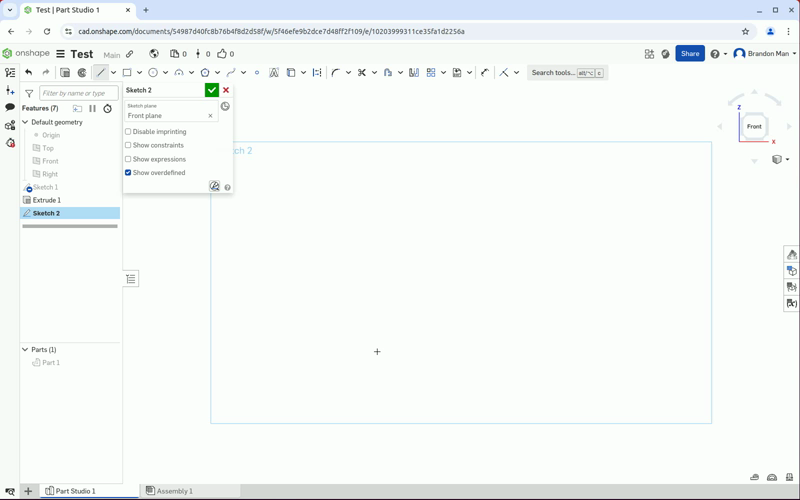
key_up(shift)
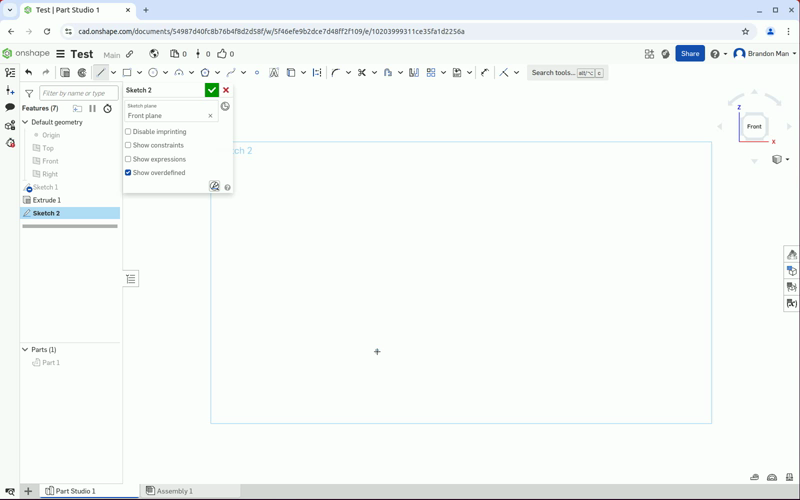
key_down(shift)
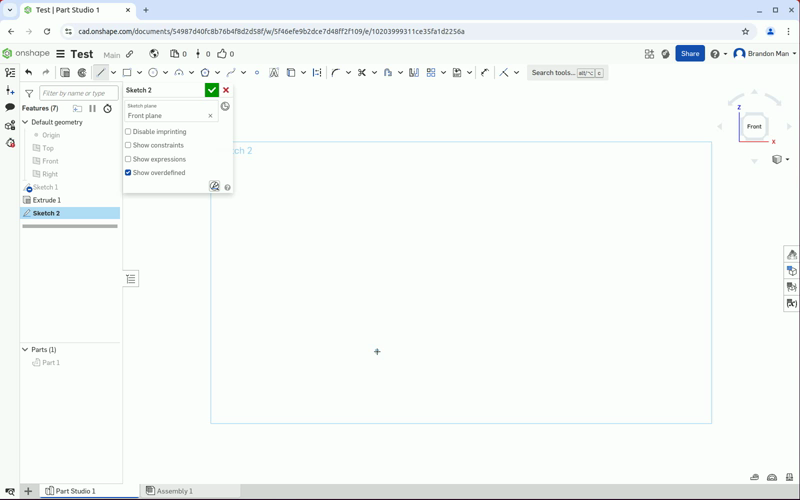
mouse_move(534, 351)
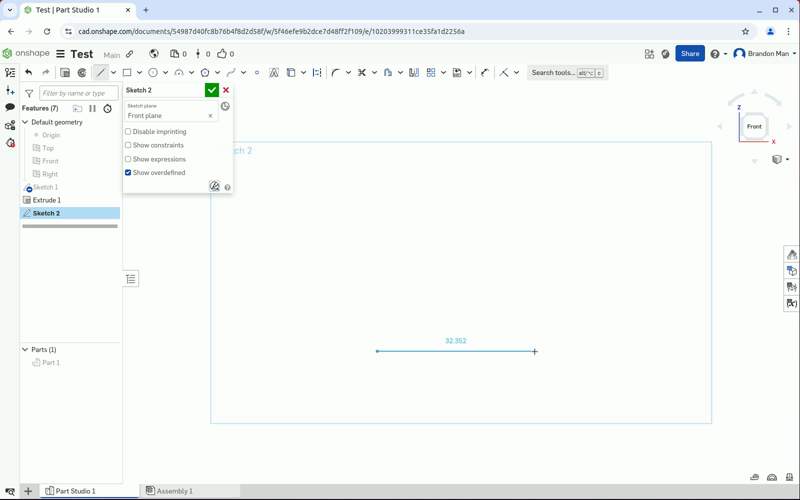
click(534, 351)
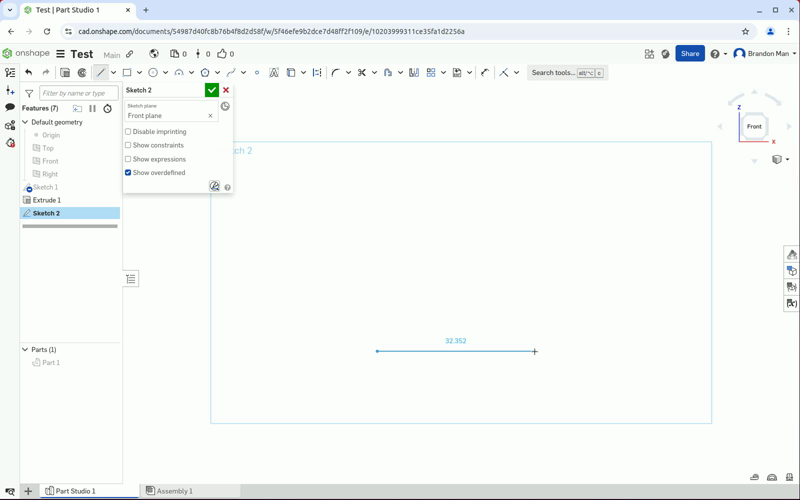
key_up(shift)
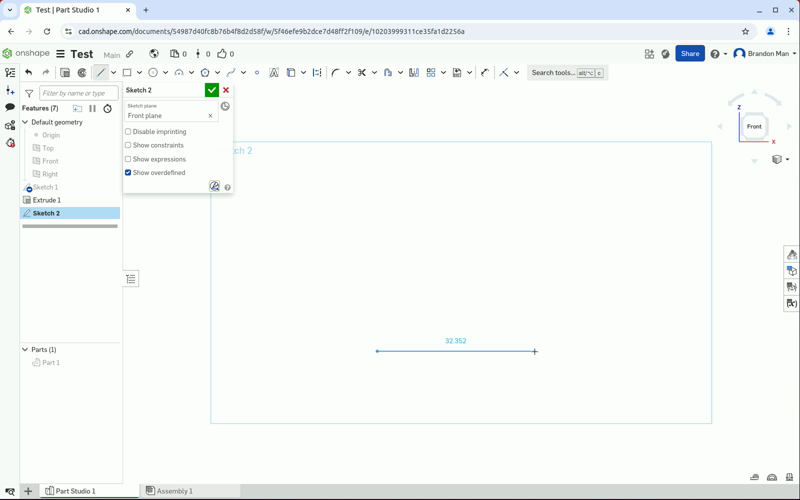
key_down(shift)
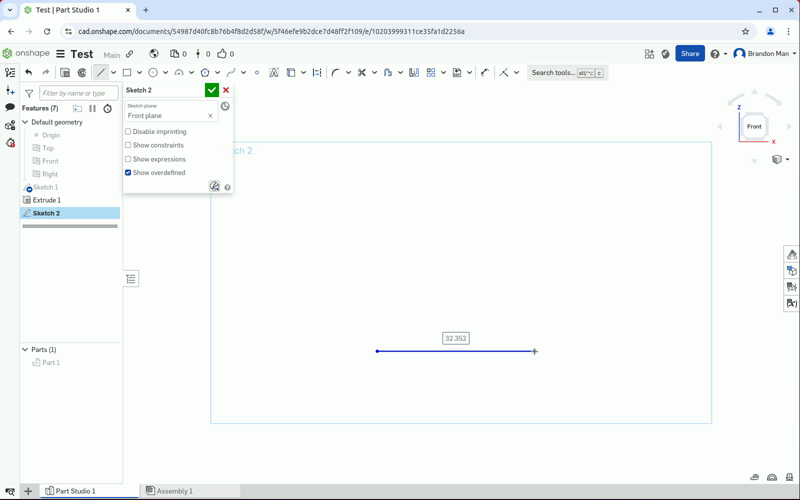
mouse_move(534, 207)
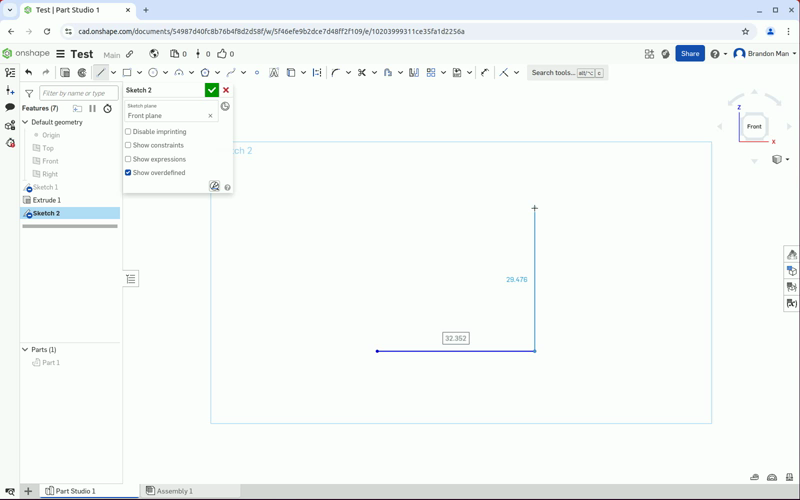
click(534, 207)
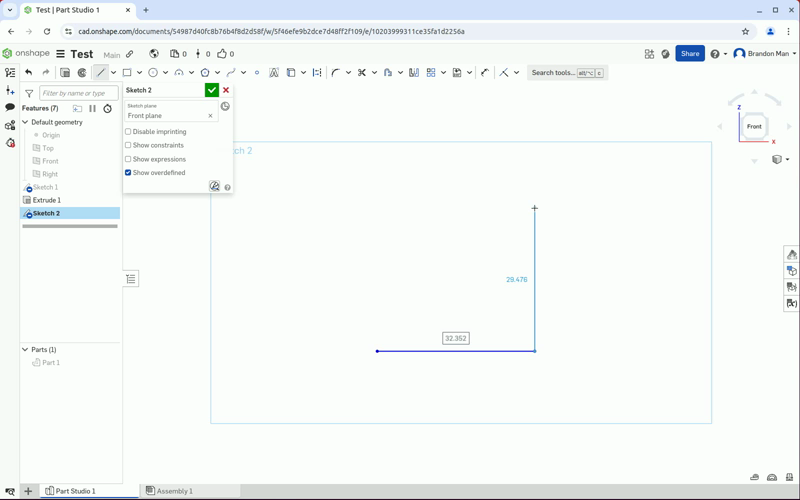
key_up(shift)
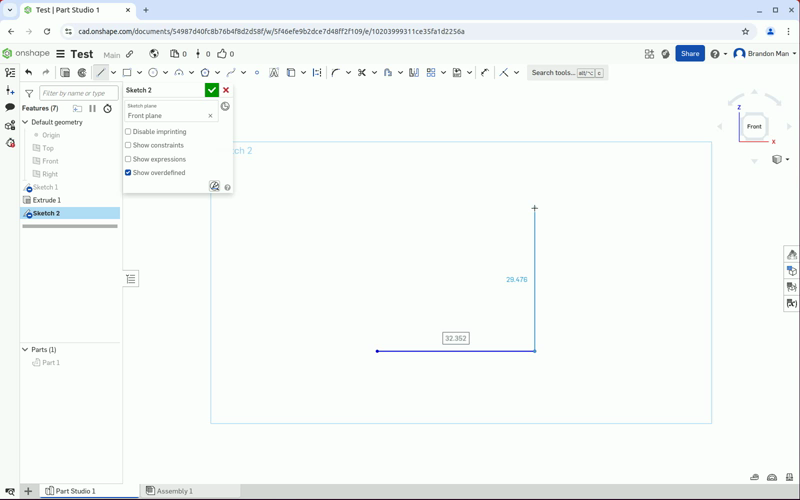
key(esc)
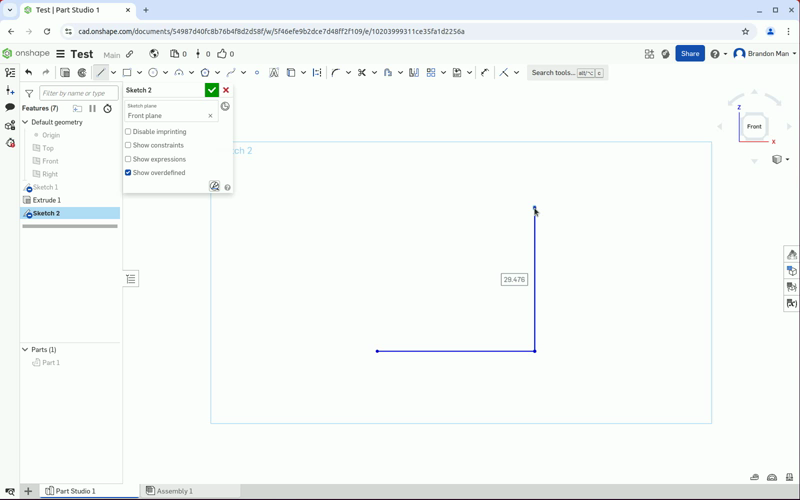
key(a)
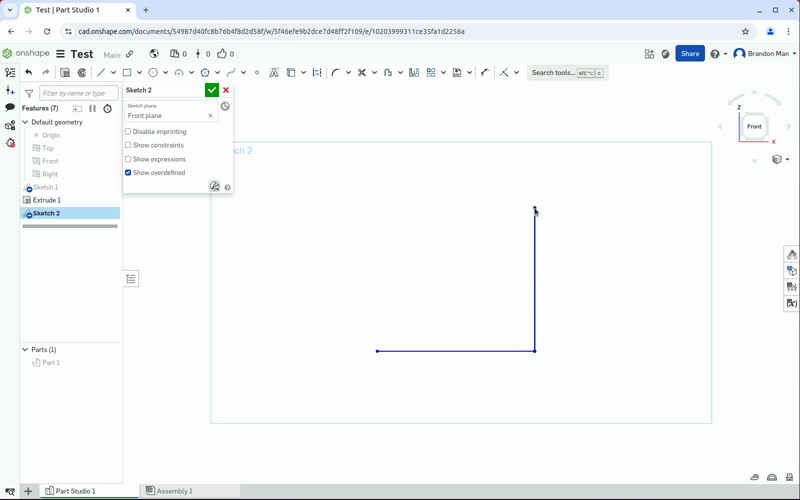
mouse_move(534, 207)
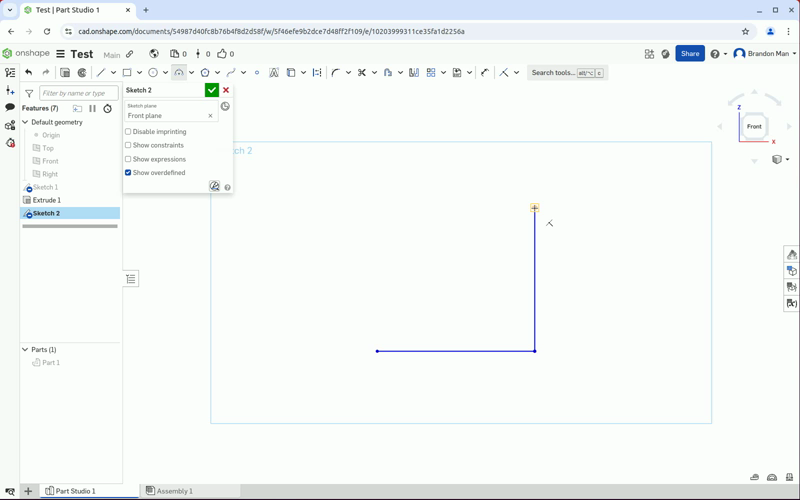
click(534, 207)
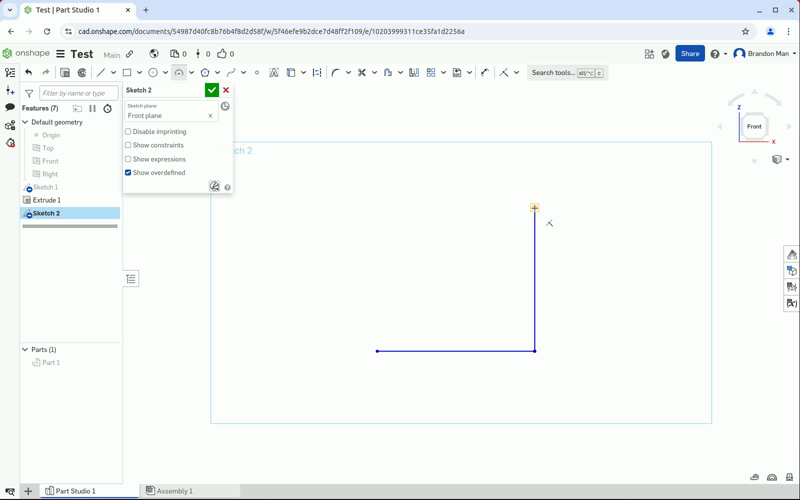
mouse_move(377, 351)
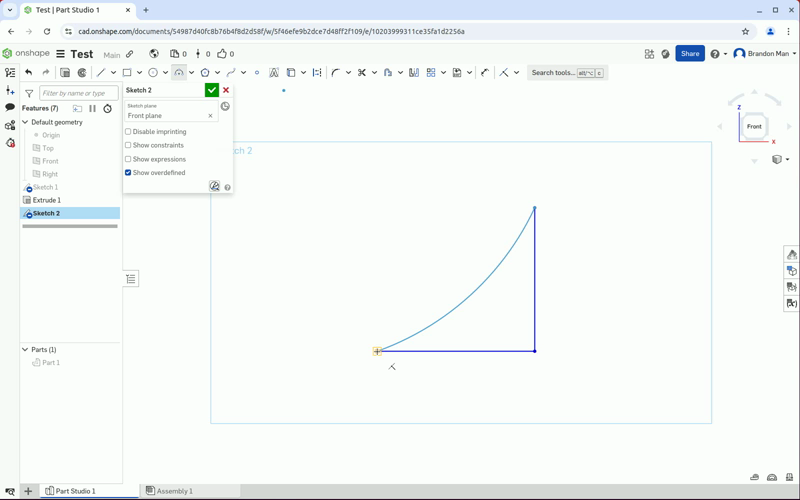
click(377, 351)
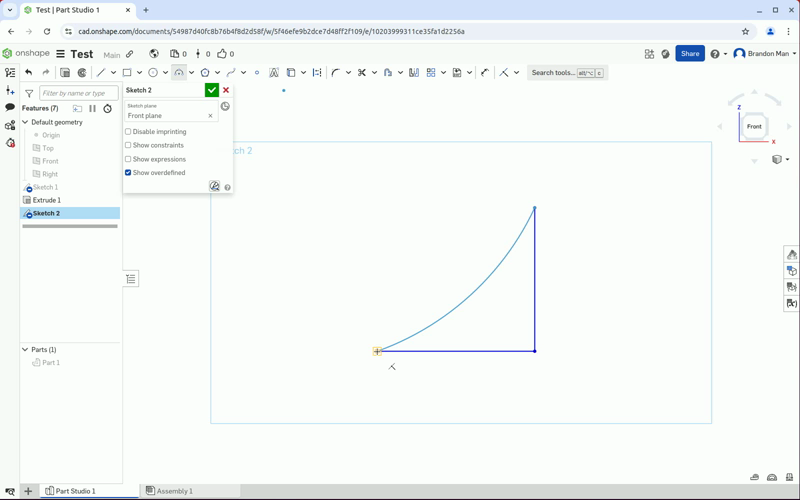
key_down(shift)
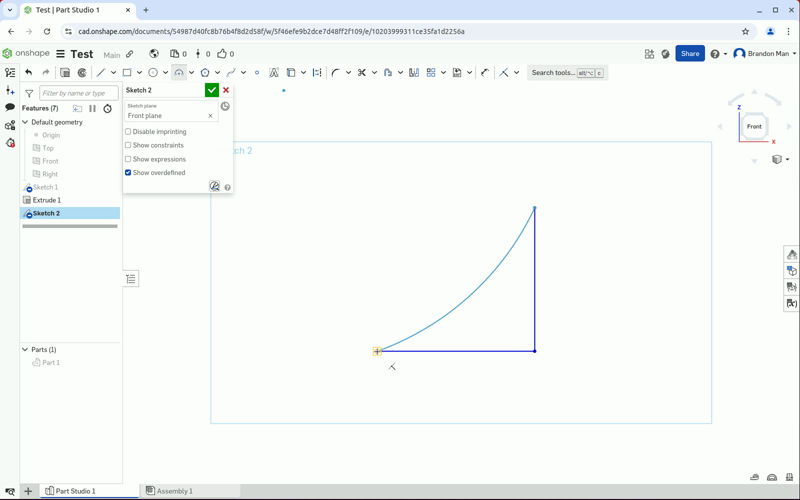
mouse_move(388, 204)
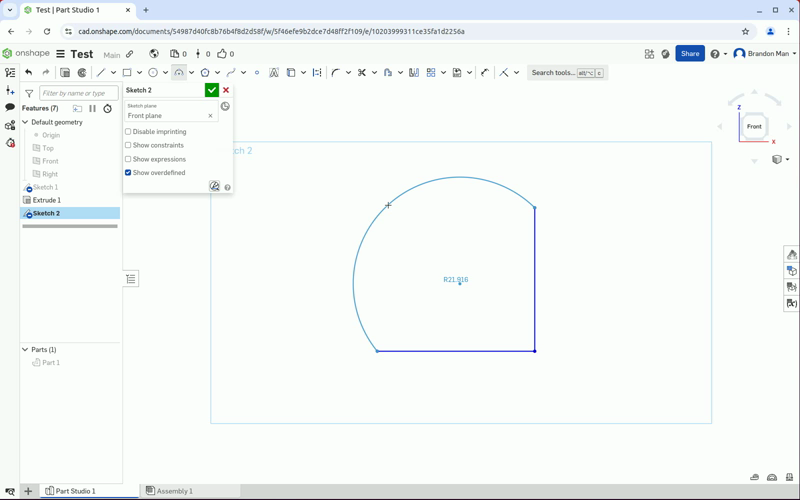
click(388, 204)
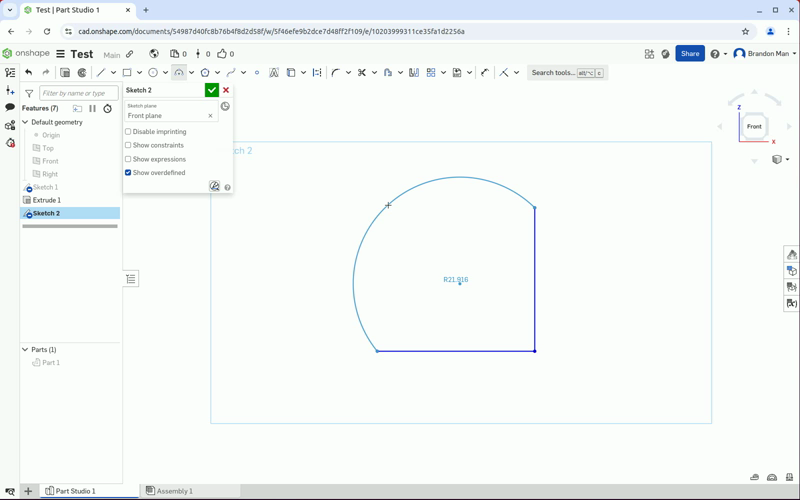
key_up(shift)
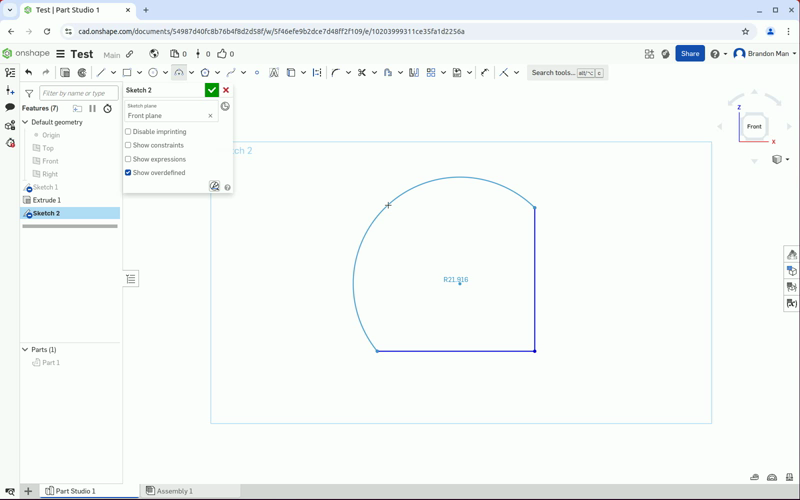
key(esc)
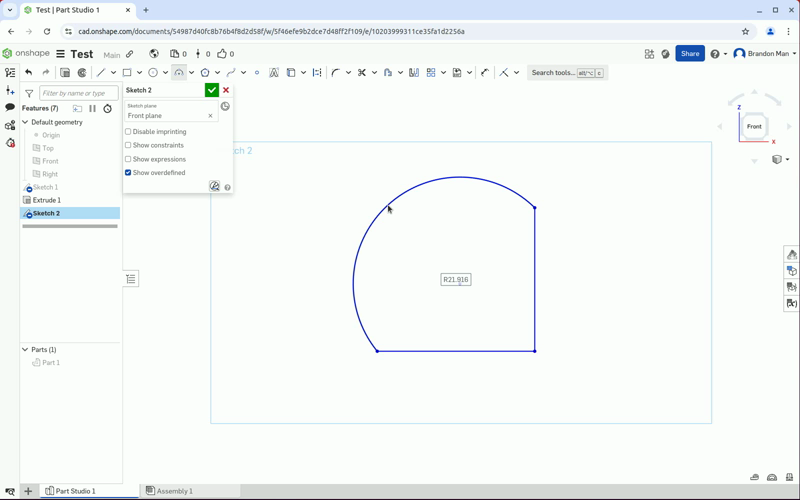
mouse_move(384, 294)
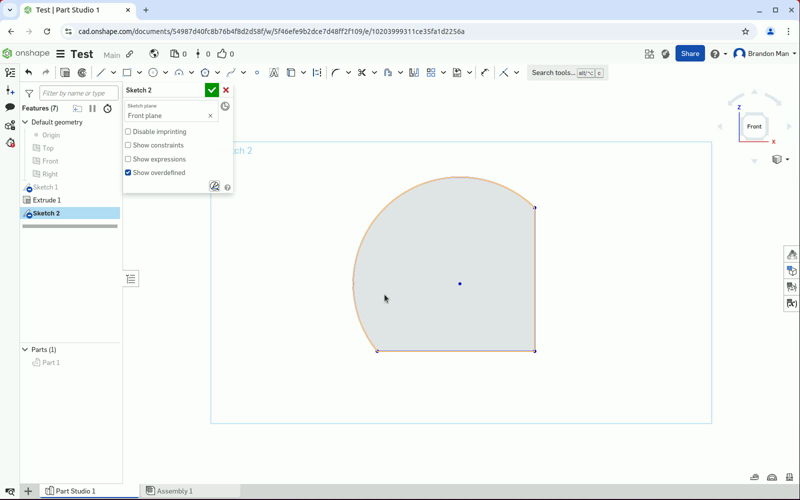
click(384, 294)
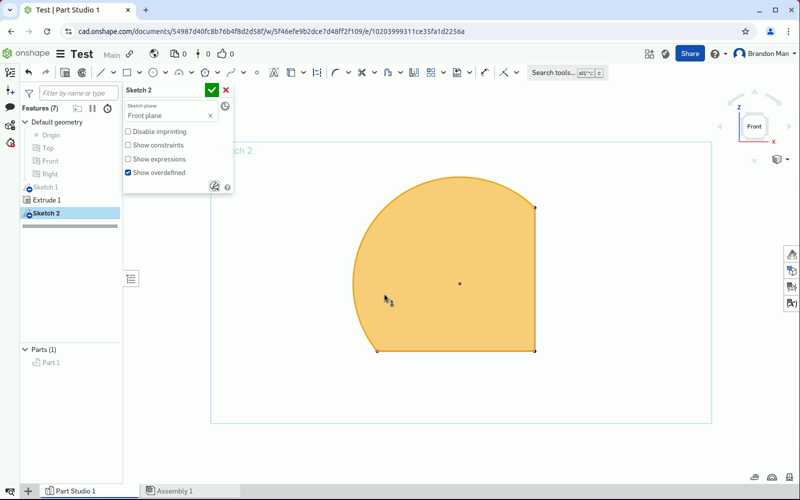
mouse_move(73, 352)
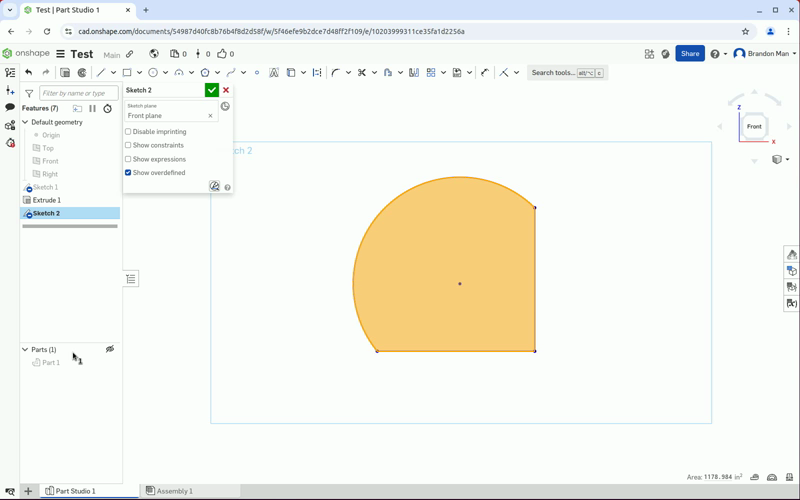
key(shift+y)
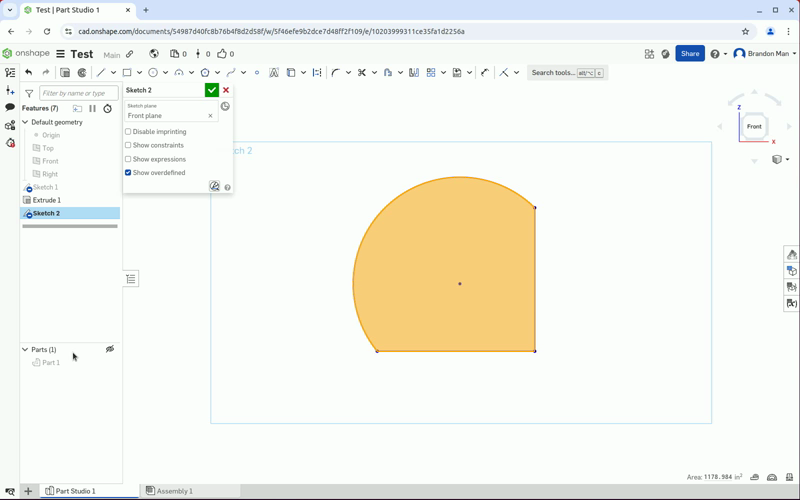
key(shift+e)
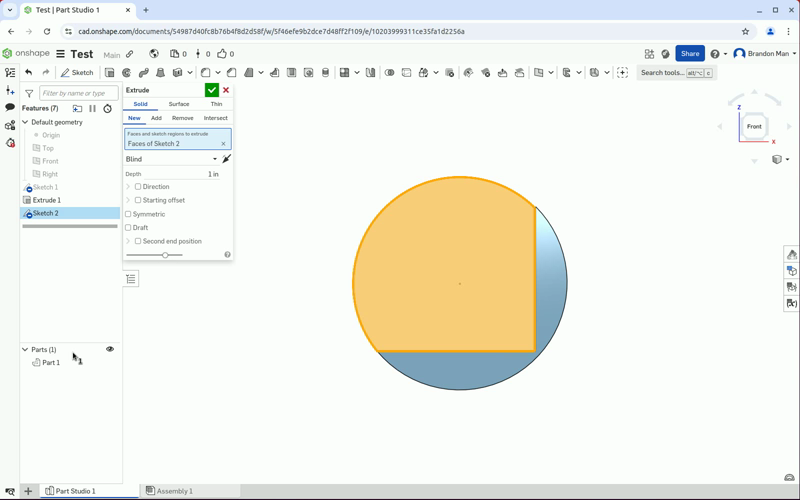
mouse_move(143, 106)
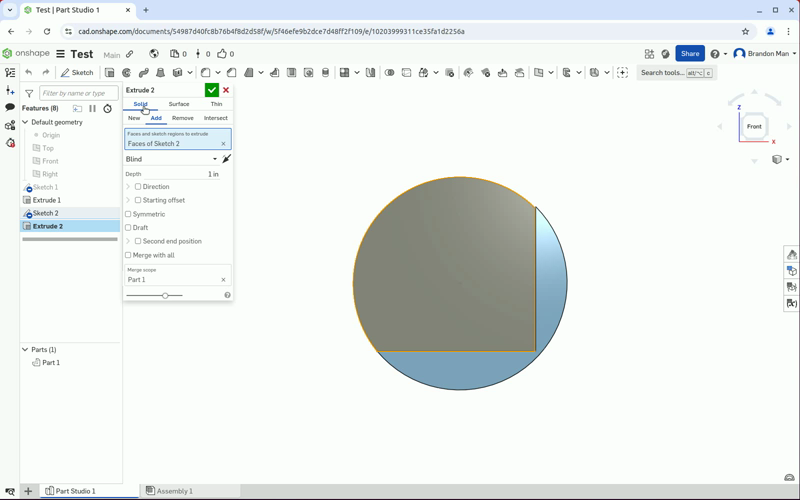
click(143, 106)
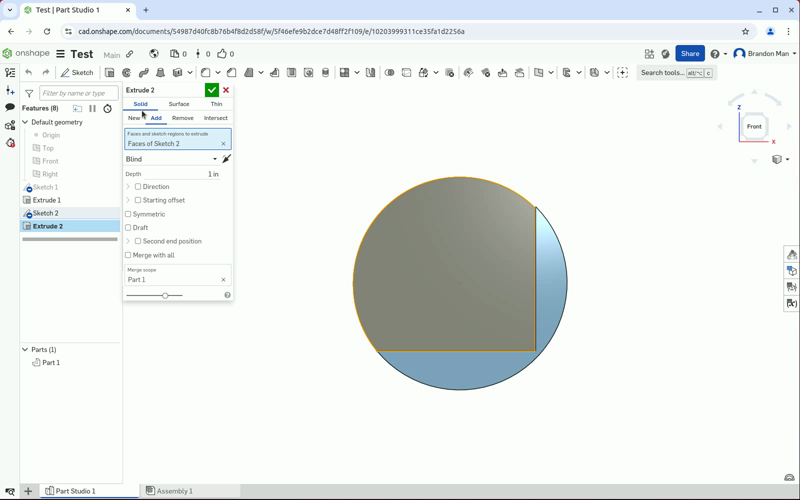
mouse_move(137, 120)
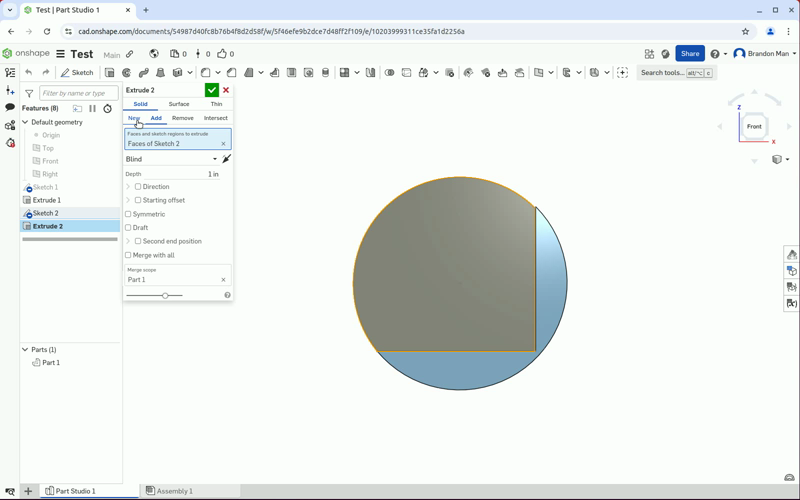
click(137, 120)
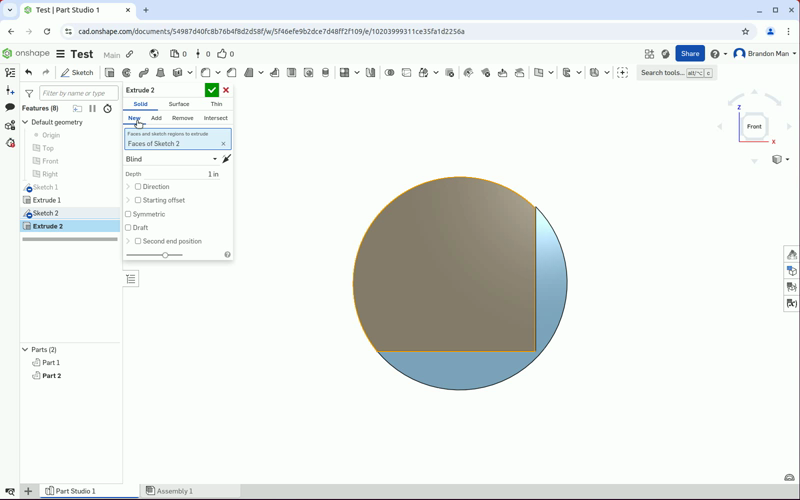
key(tab, 4)
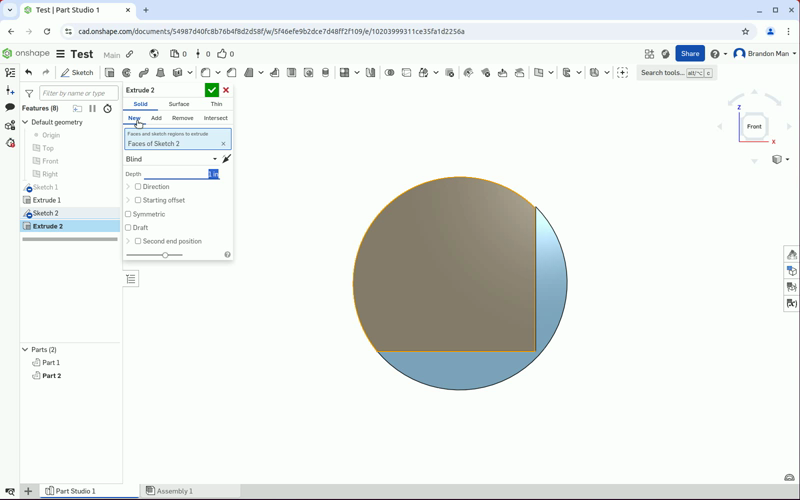
text(20.22)
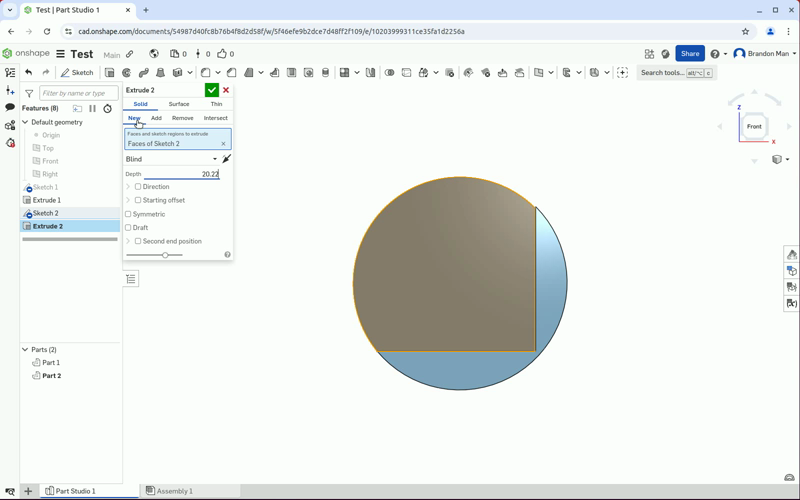
key(enter)
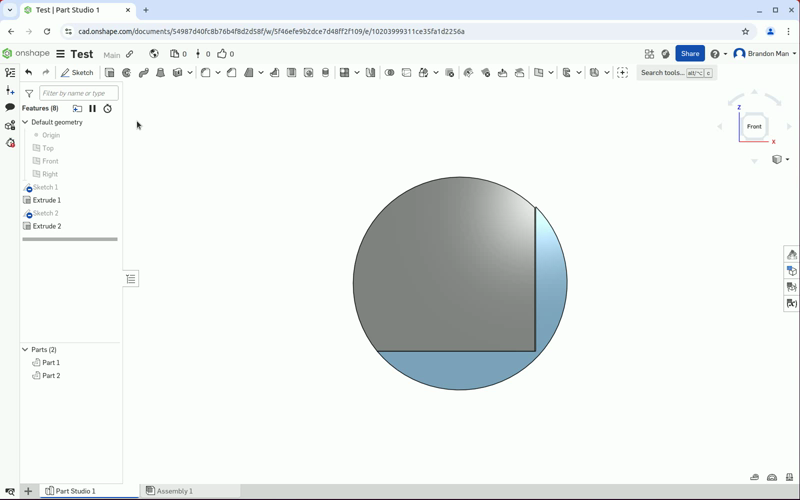
key(shift+h)
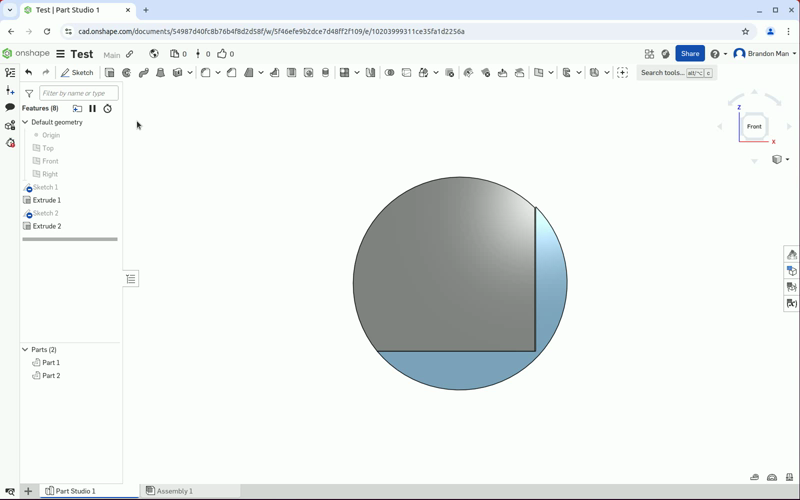
key(shift+h)
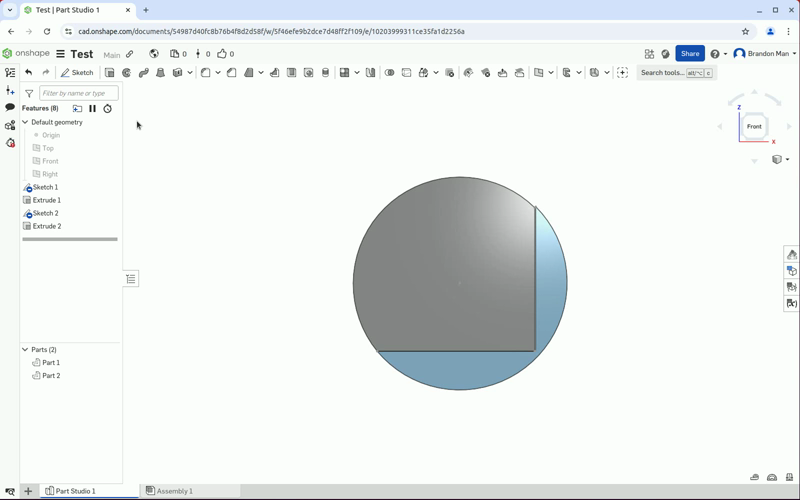
key(shift+7)
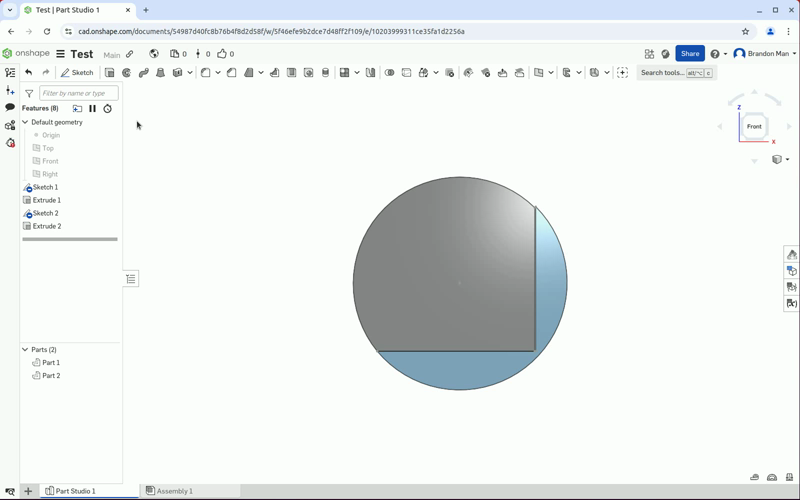
key(left, 2)
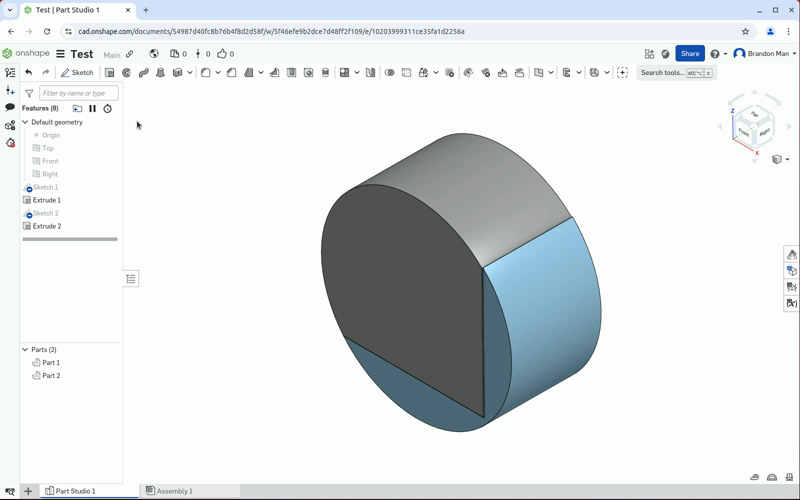
key(down, 2)
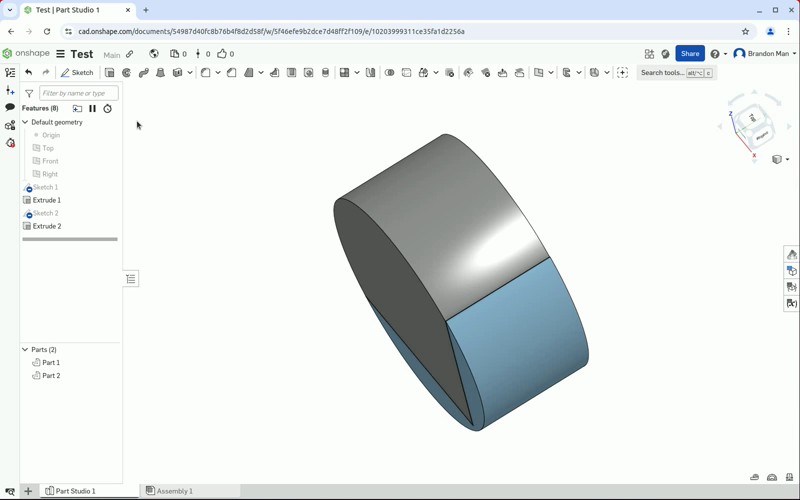
key(up, 2)
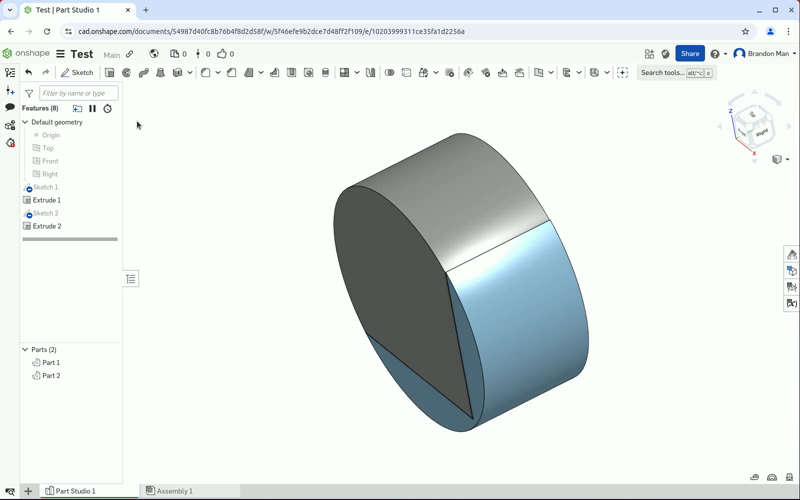
key(right, 2)
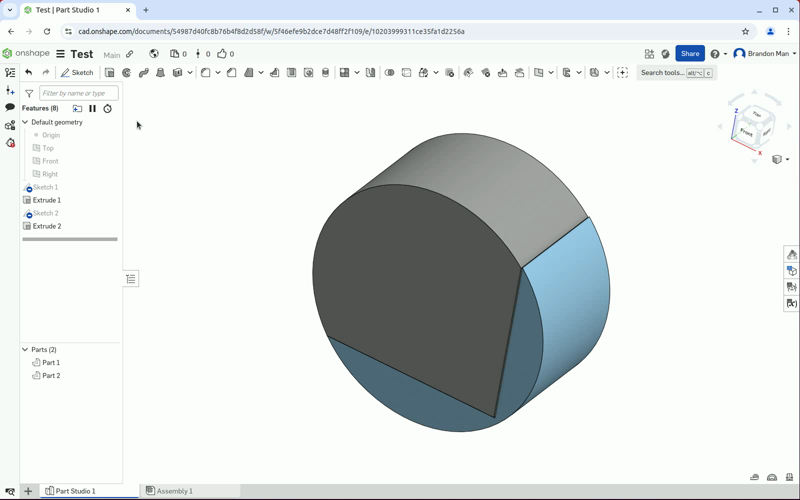
mouse_move(73, 189)
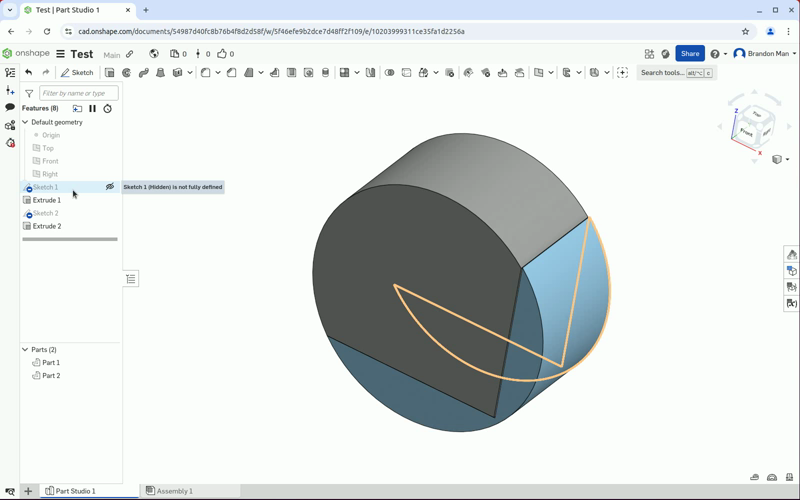
click(73, 189)